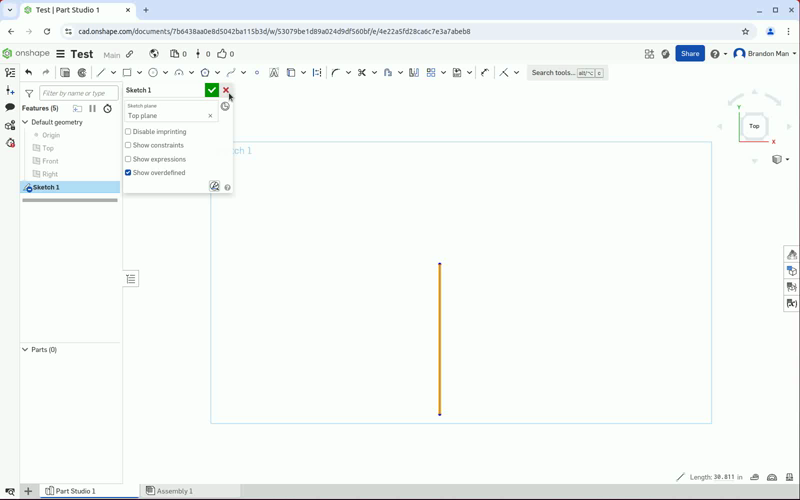
key(shift+h)
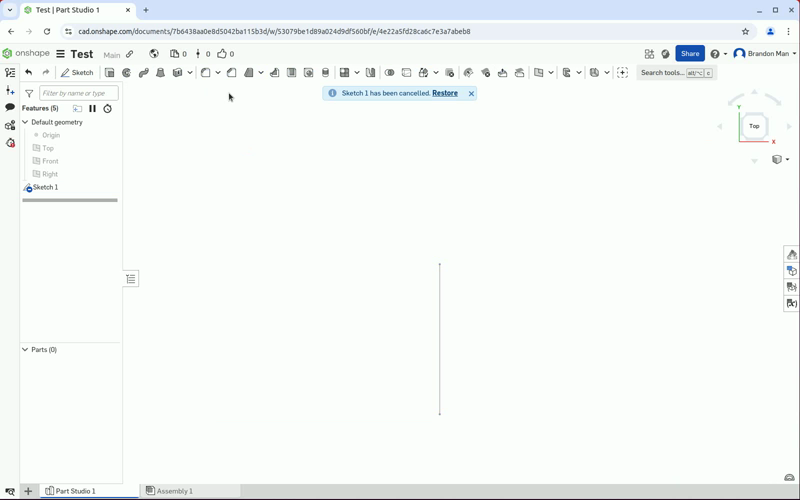
key(shift+s)
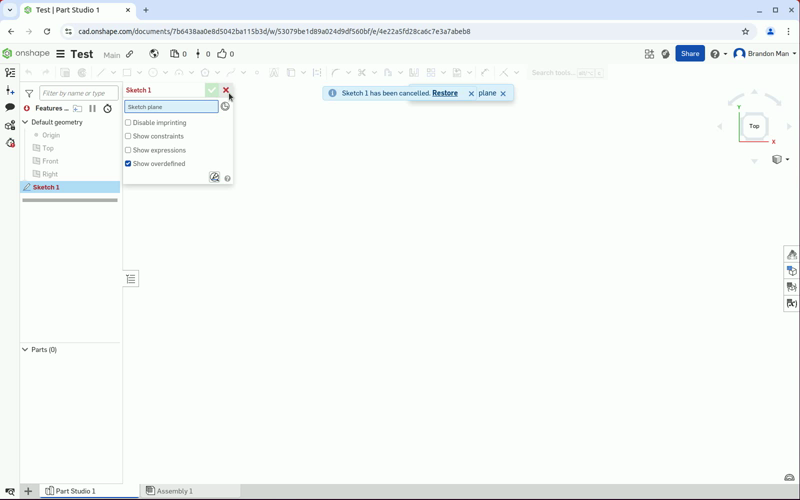
mouse_move(73, 150)
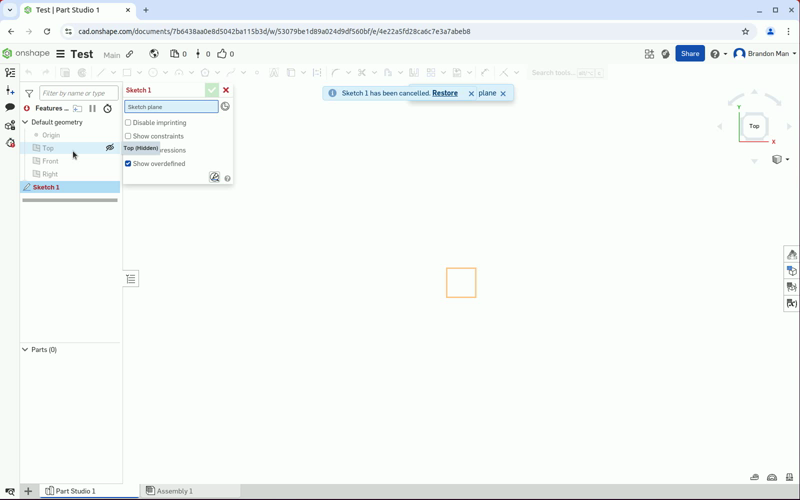
click(73, 150)
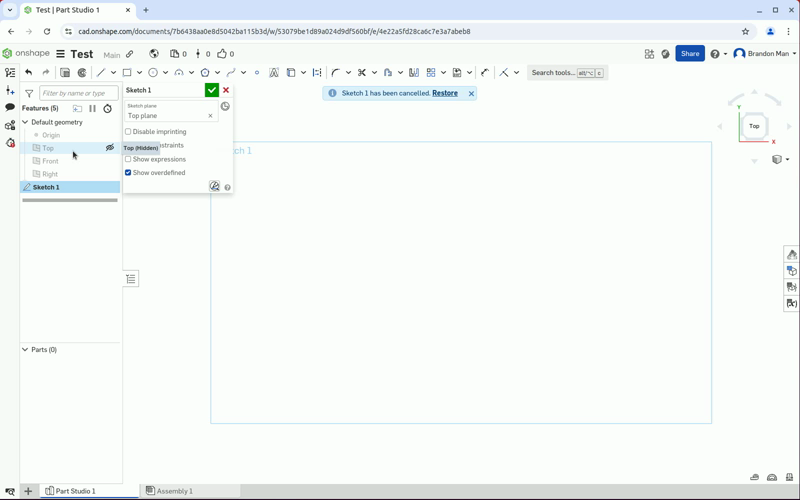
mouse_move(73, 352)
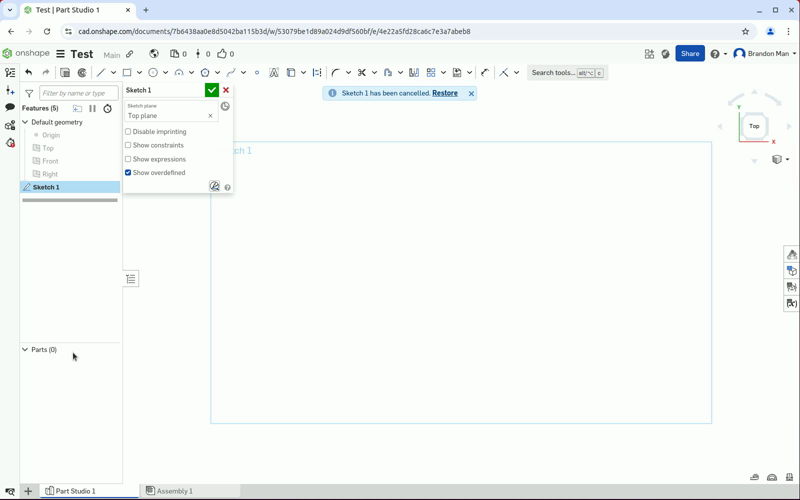
key(y)
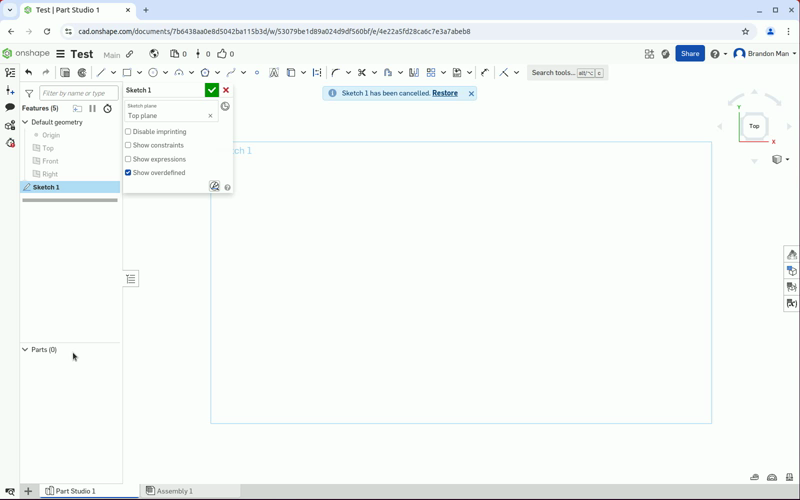
key(l)
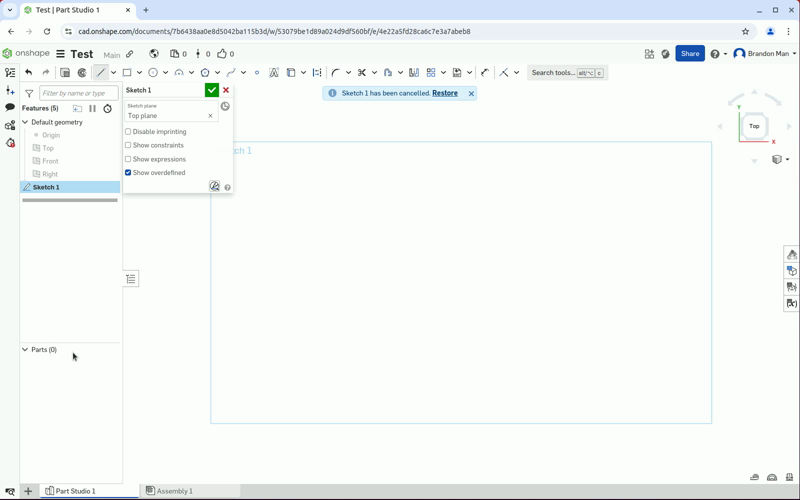
key_down(shift)
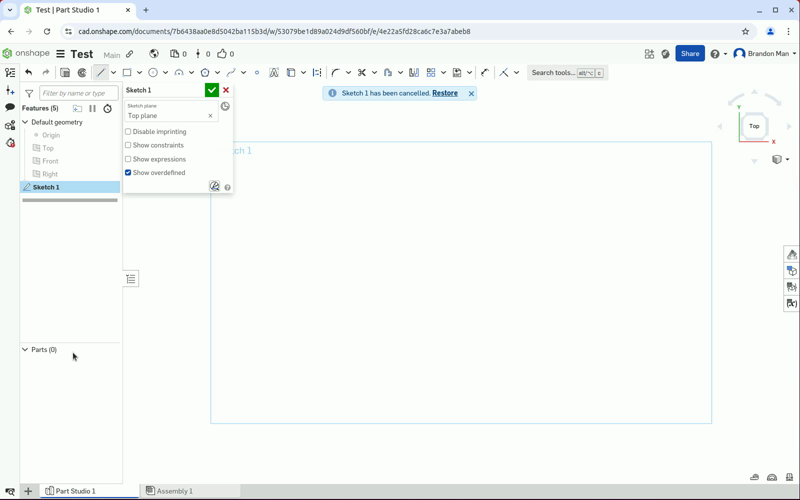
mouse_move(460, 282)
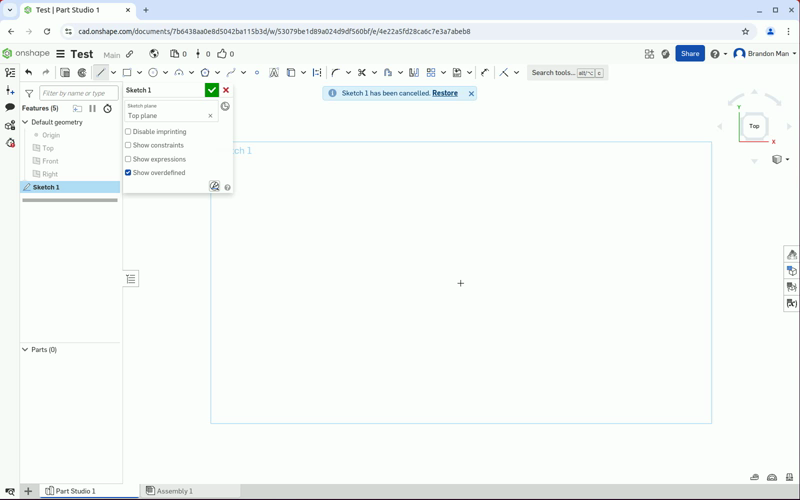
click(460, 282)
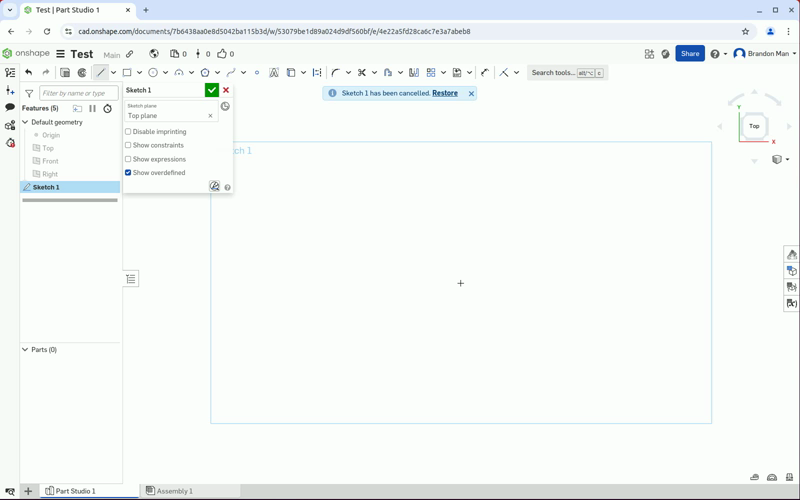
key_up(shift)
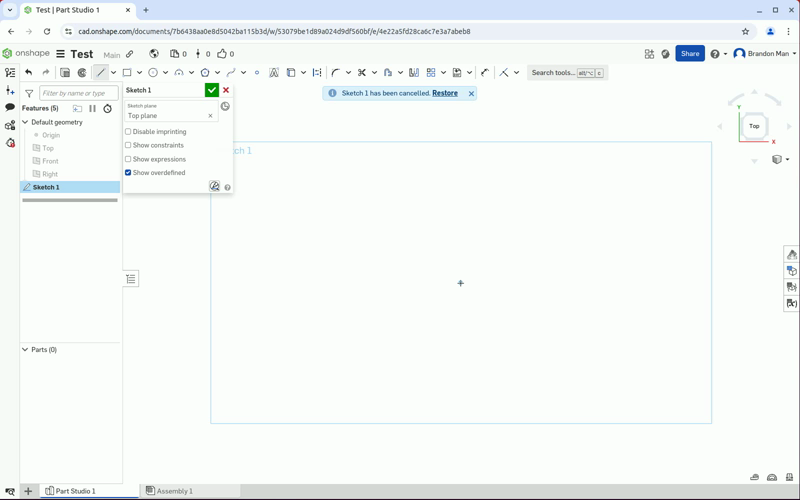
key_down(shift)
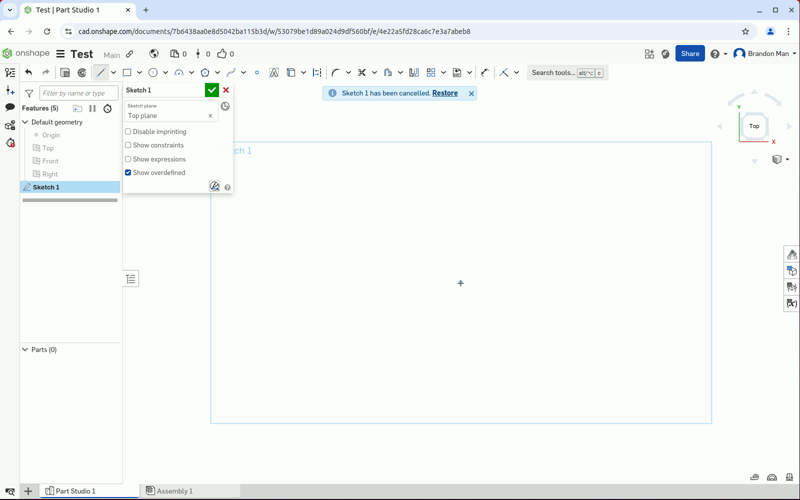
mouse_move(517, 170)
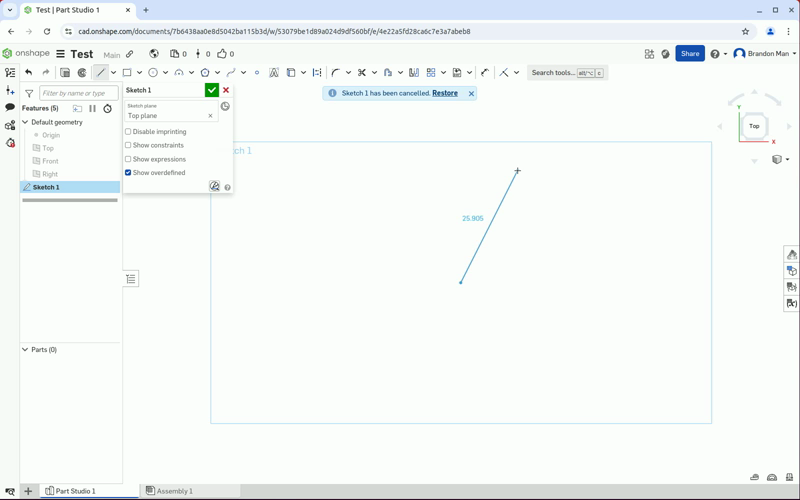
click(517, 170)
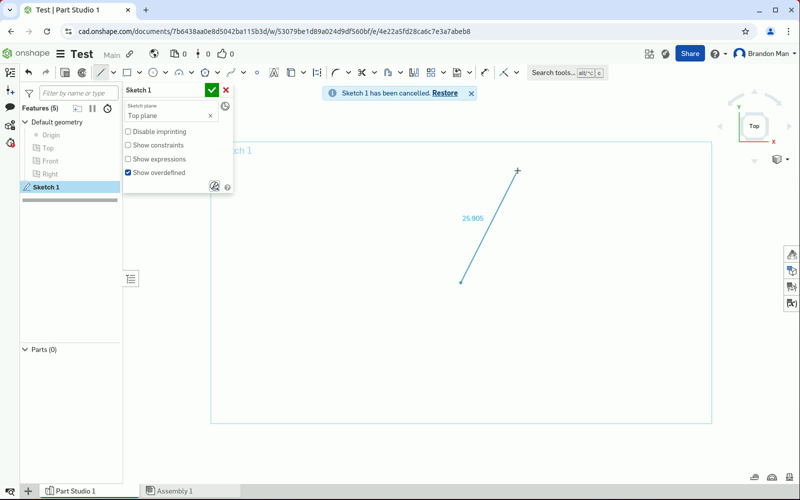
key_up(shift)
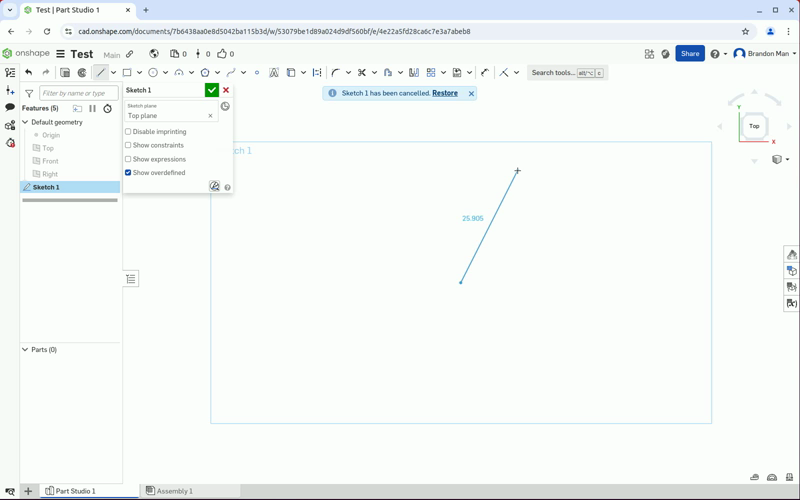
key_down(shift)
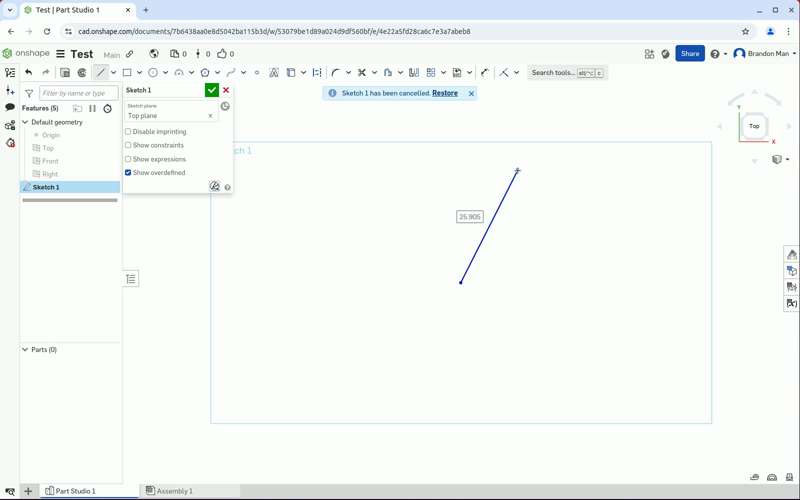
mouse_move(547, 170)
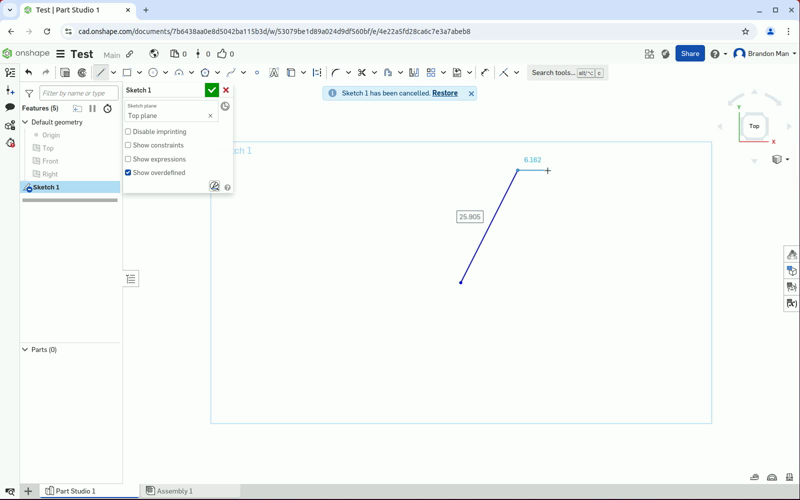
mouse_move(460, 170)
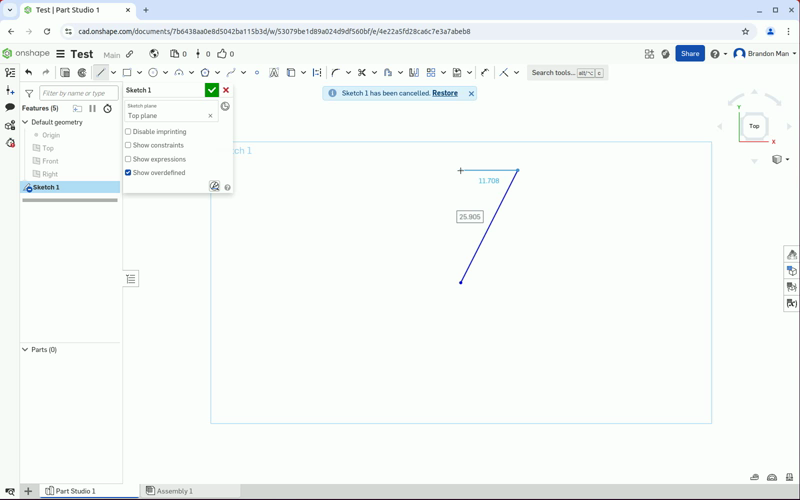
click(460, 170)
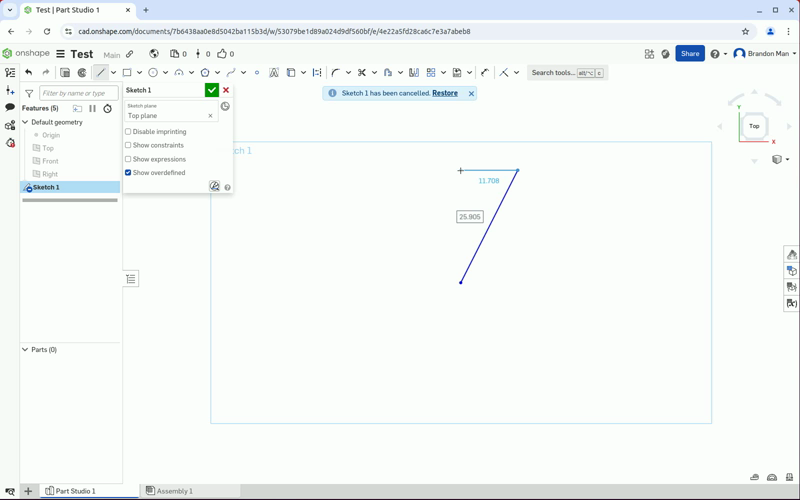
key_up(shift)
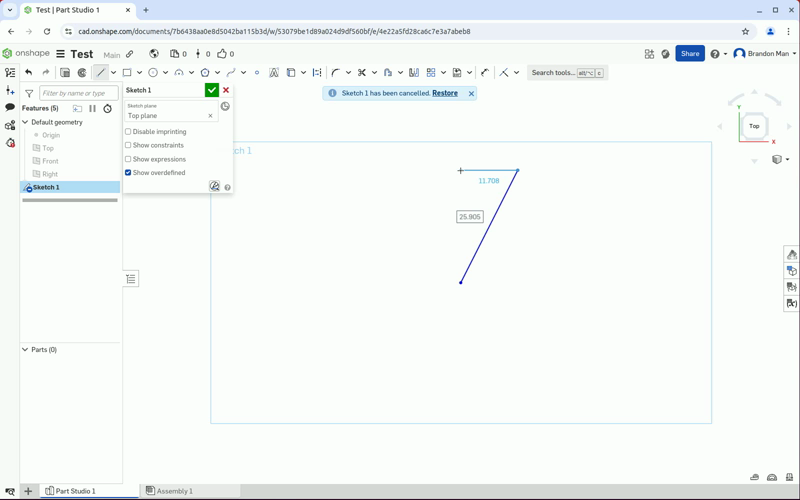
key_down(shift)
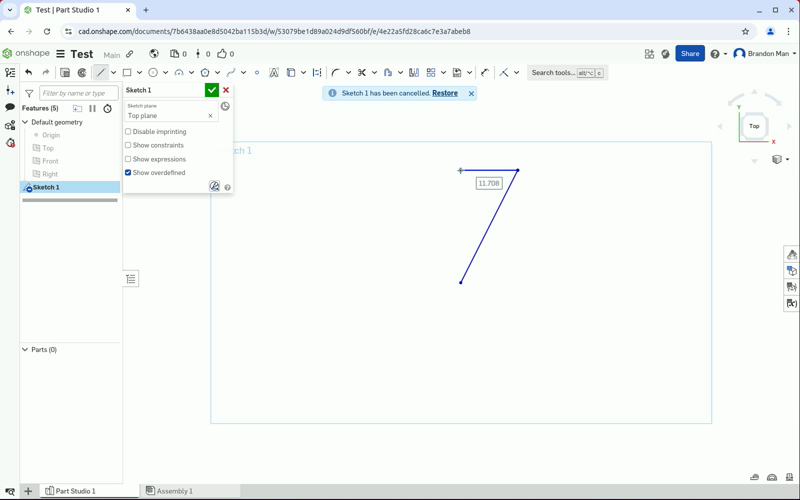
mouse_move(460, 282)
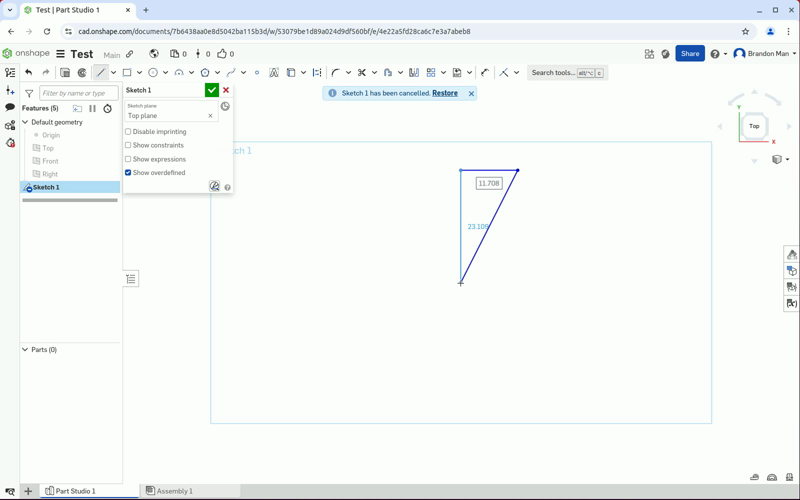
key_up(shift)
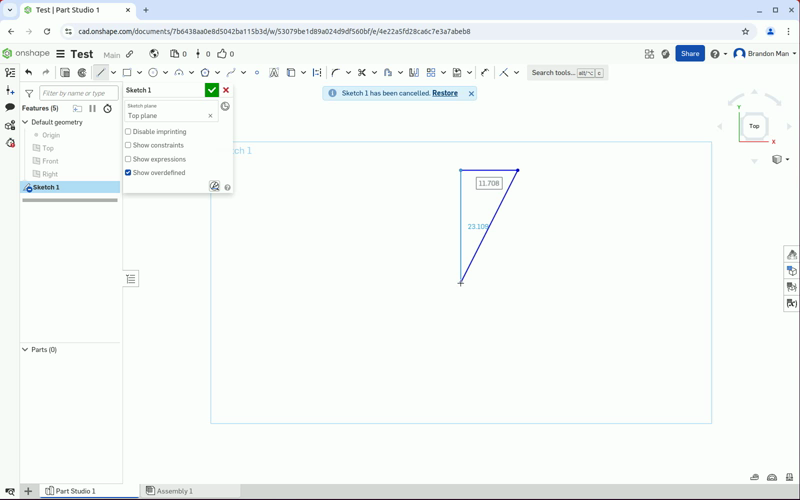
click(460, 282)
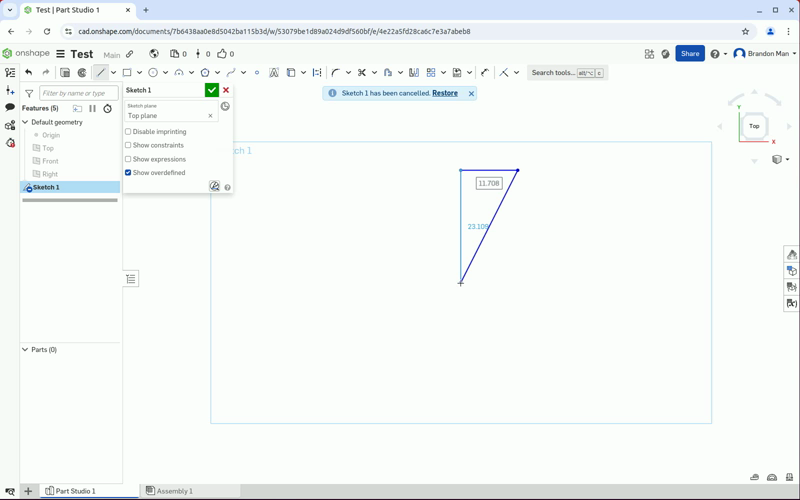
key(esc)
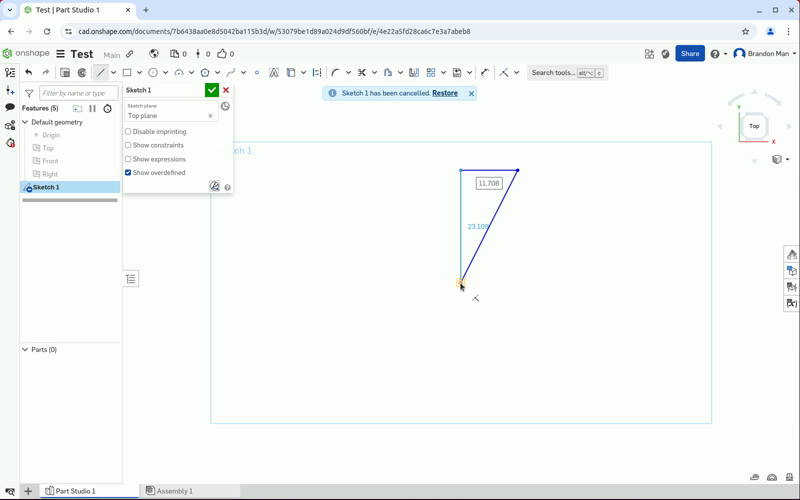
mouse_move(465, 191)
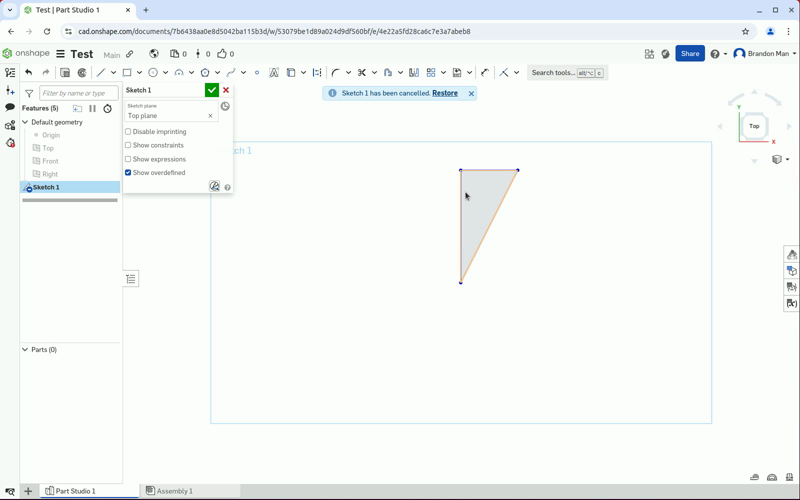
click(465, 191)
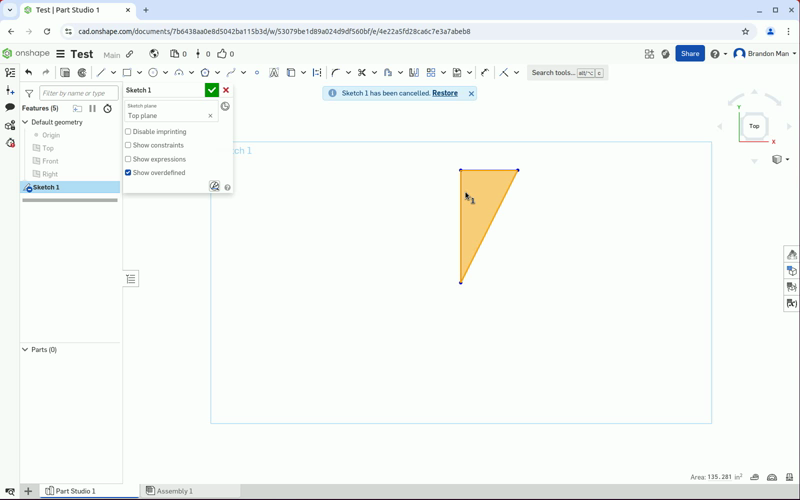
mouse_move(73, 352)
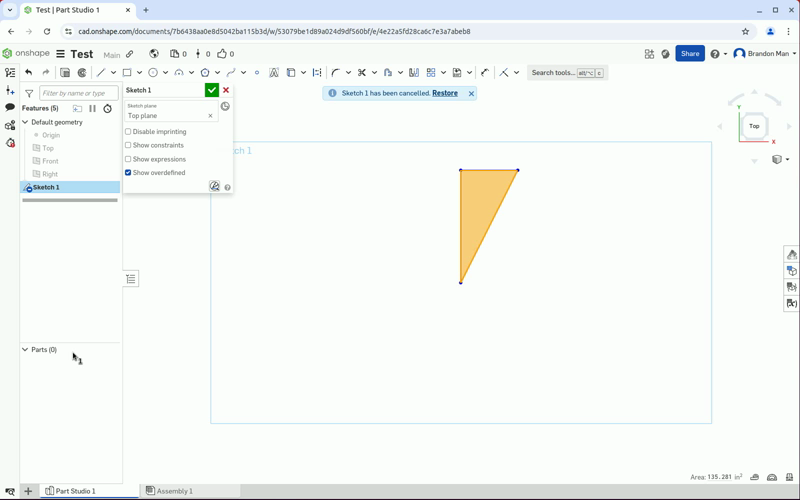
key(shift+y)
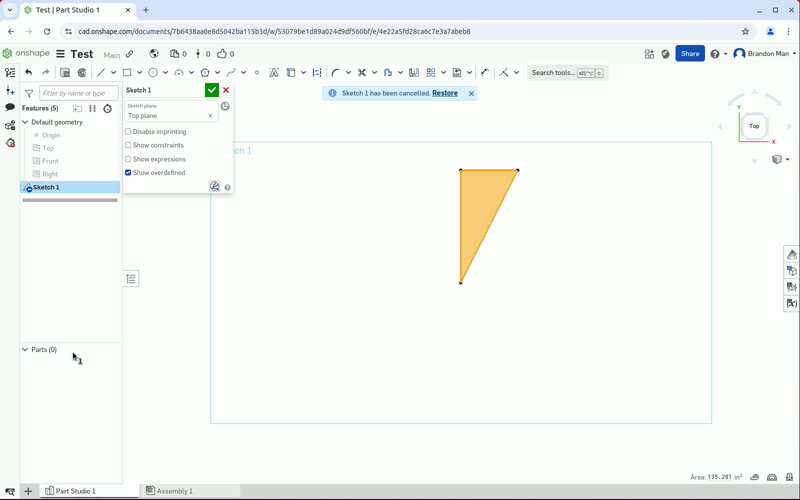
key(shift+e)
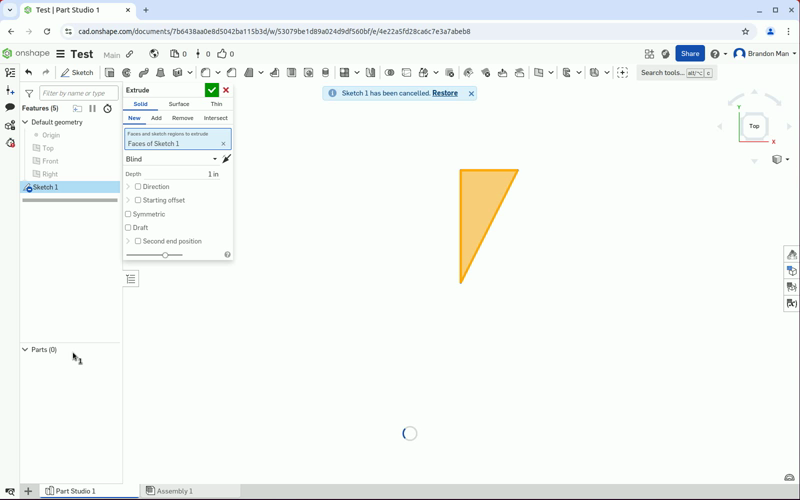
mouse_move(143, 106)
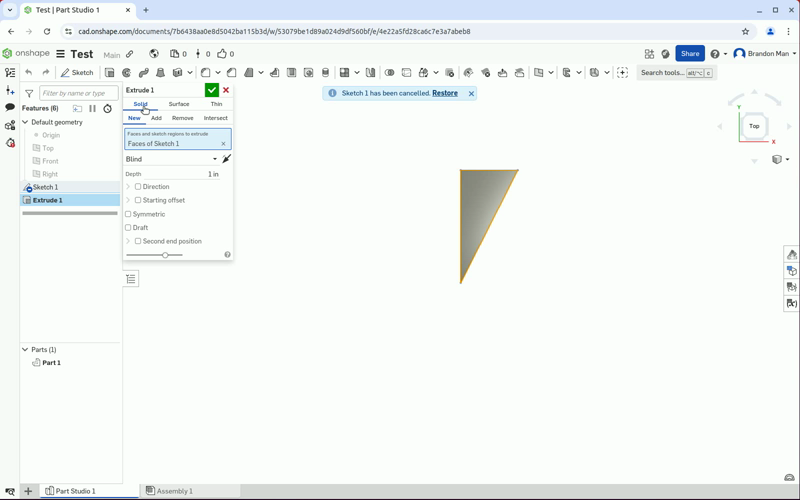
click(143, 106)
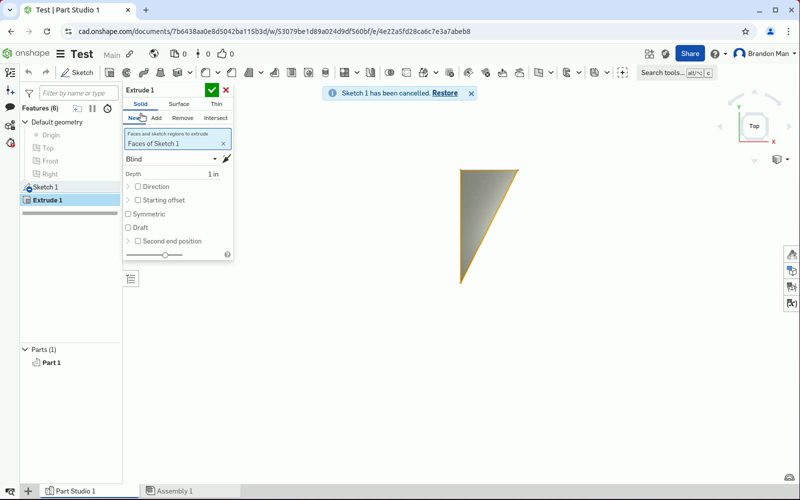
mouse_move(137, 120)
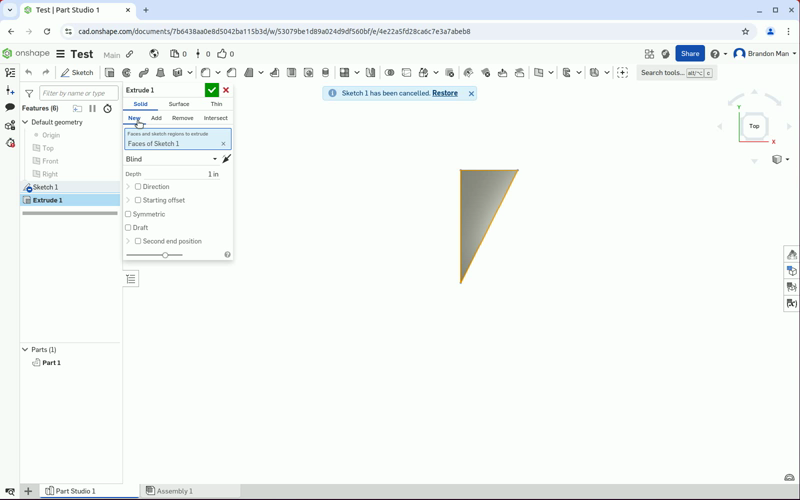
click(137, 120)
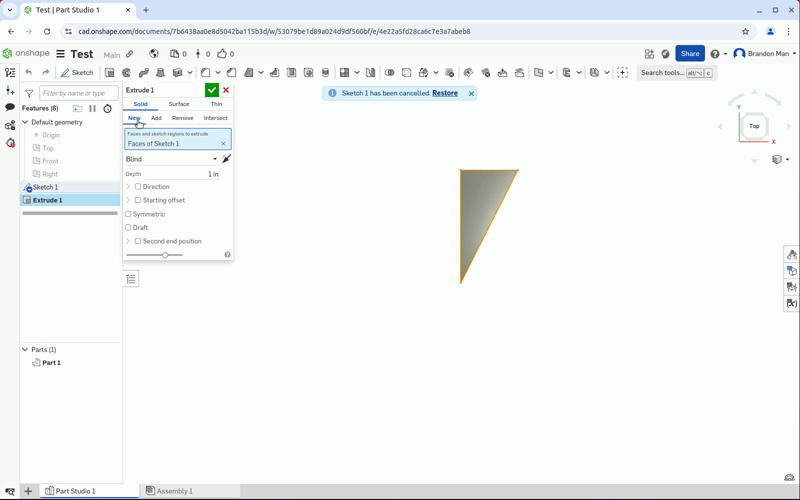
key(tab, 4)
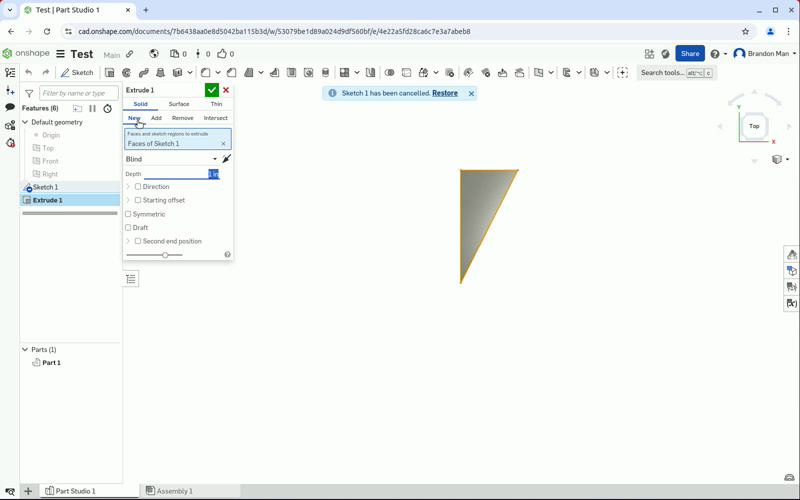
text(11.554)
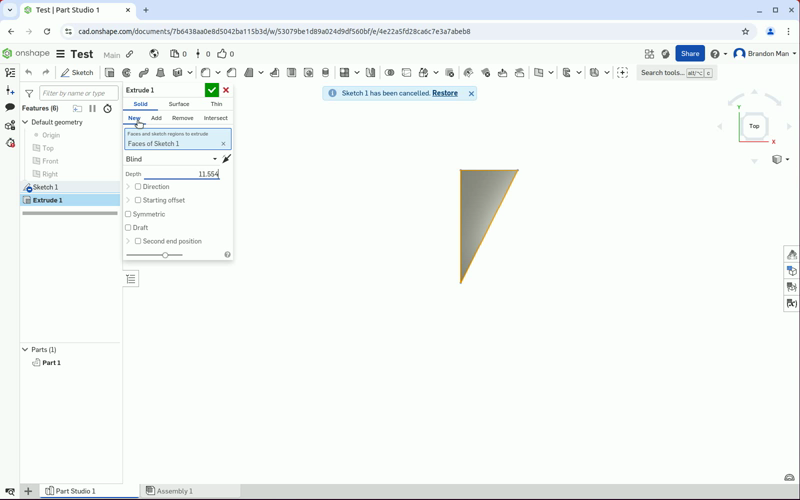
key(enter)
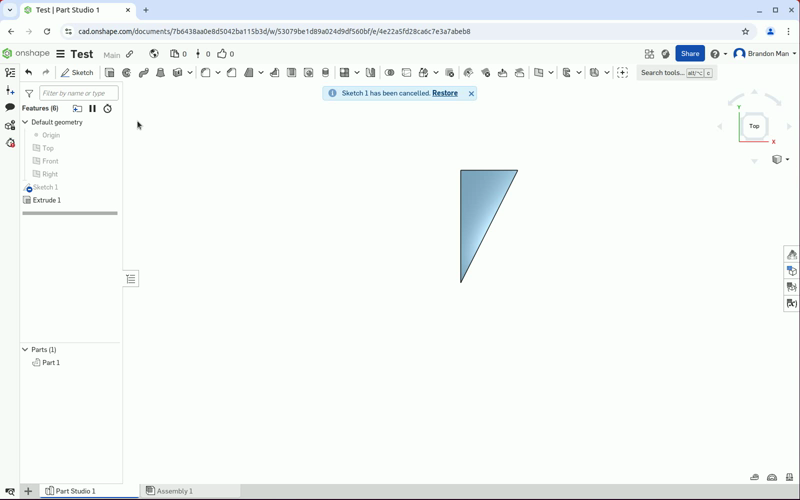
key(shift+h)
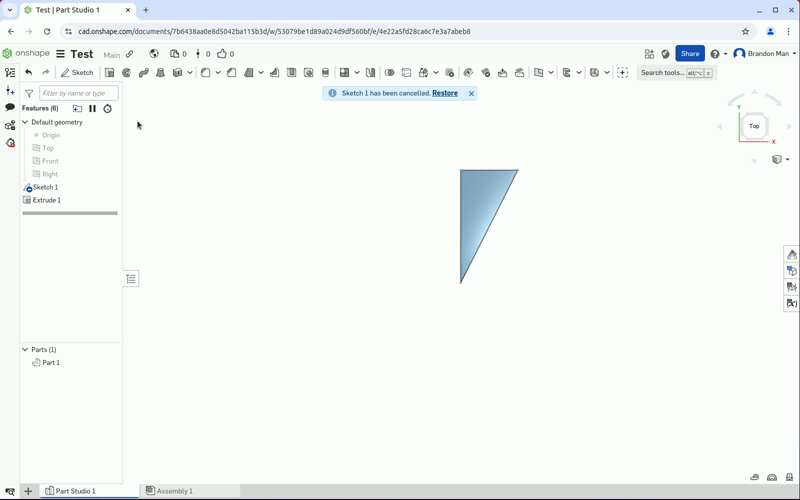
key(shift+h)
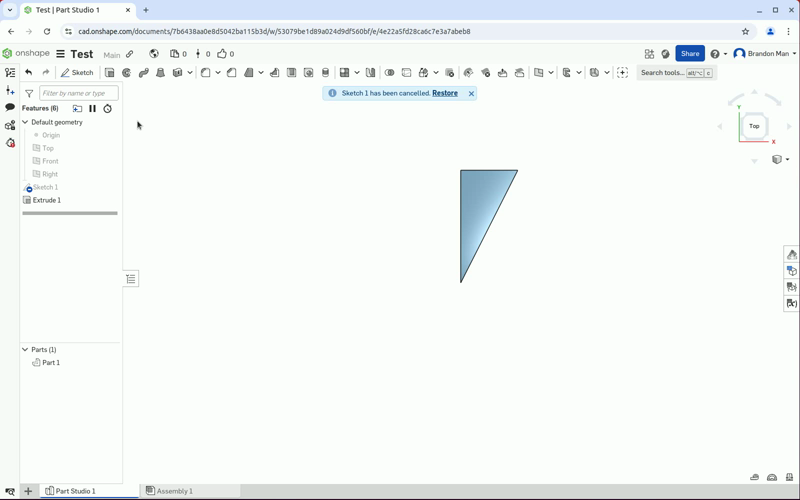
mouse_move(73, 189)
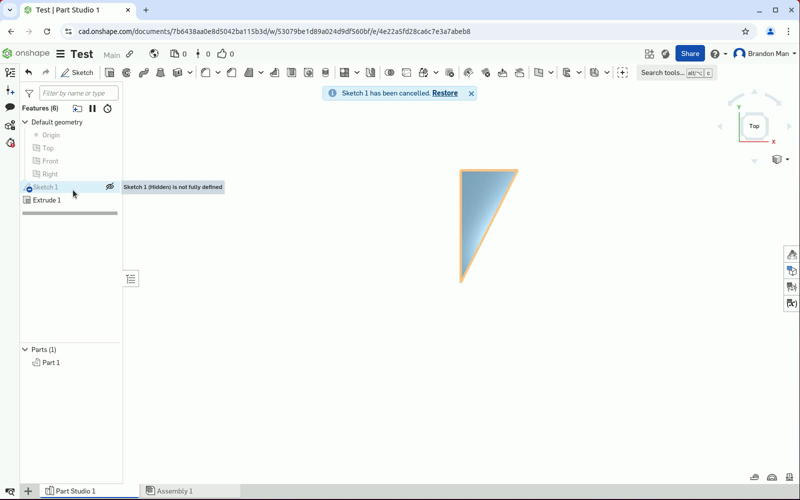
click(73, 189)
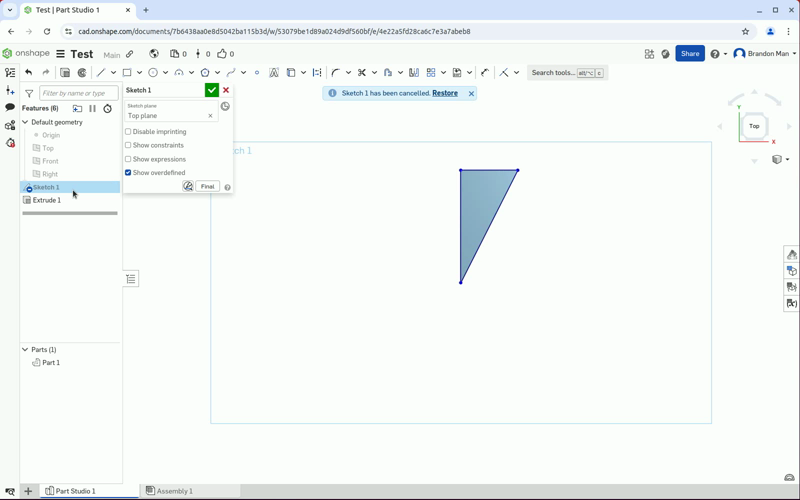
mouse_move(229, 92)
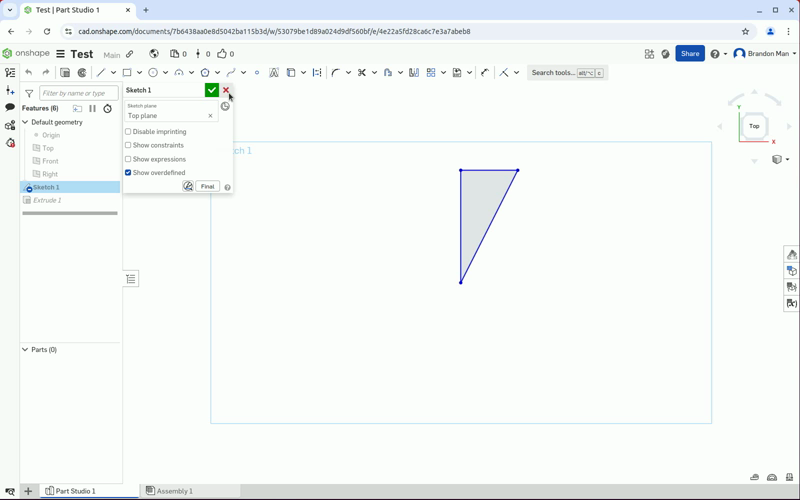
click(229, 92)
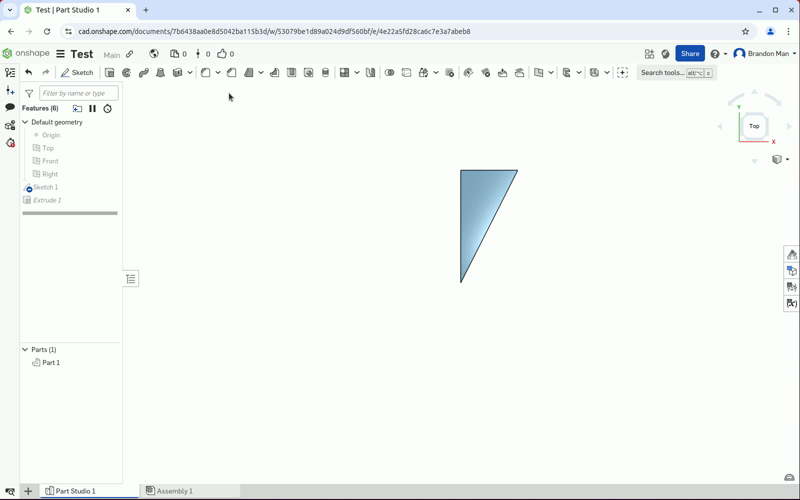
mouse_move(73, 352)
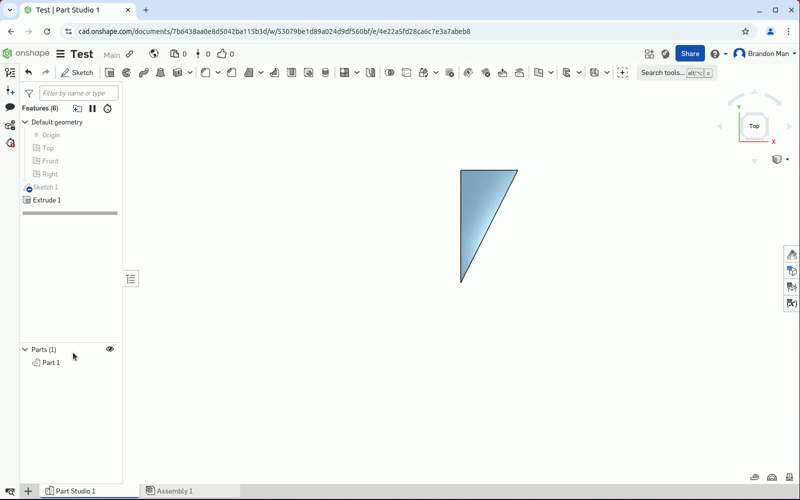
key(y)
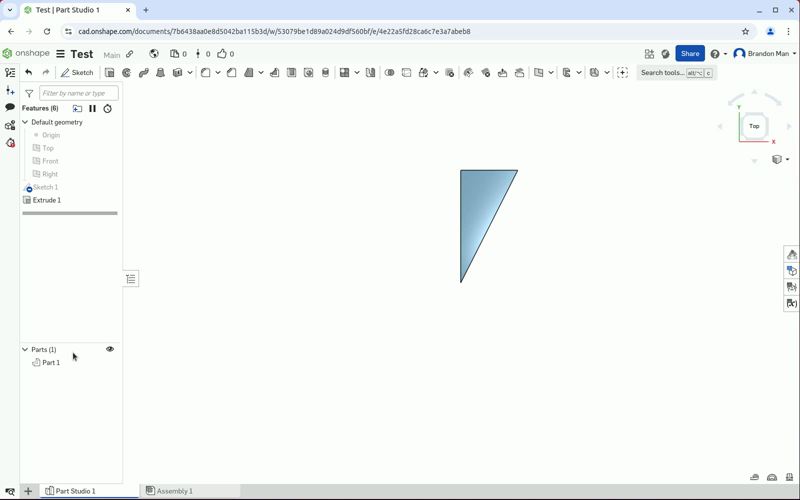
key(shift+p)
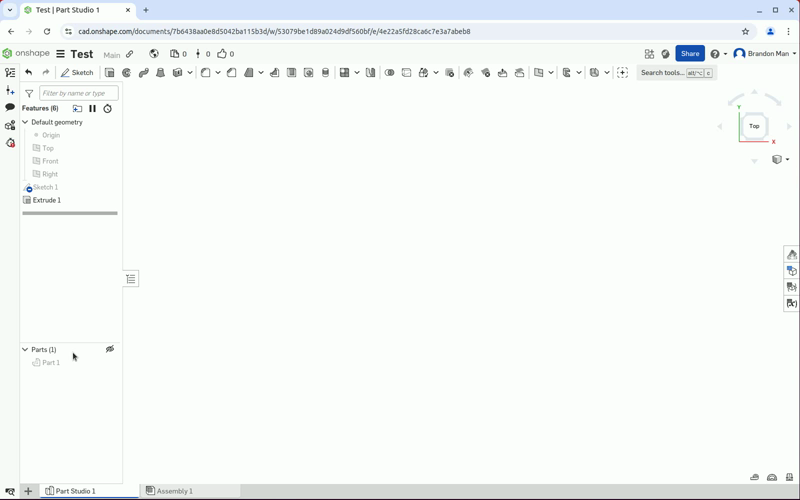
key(space)
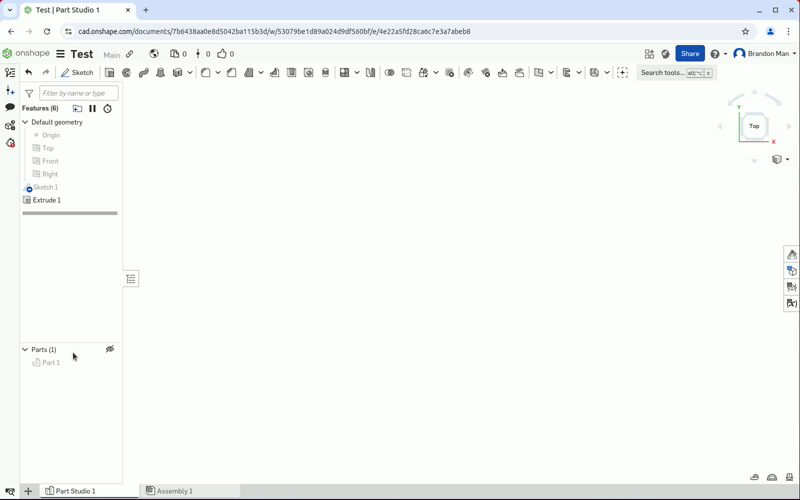
key_down(shift)
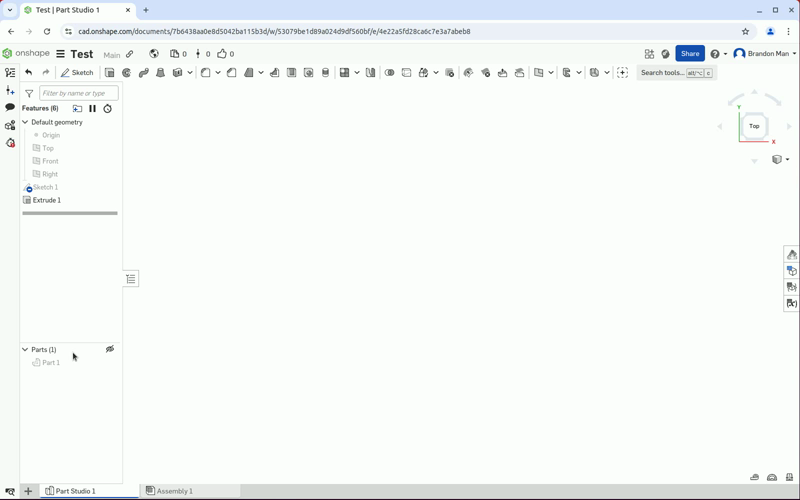
key(up)
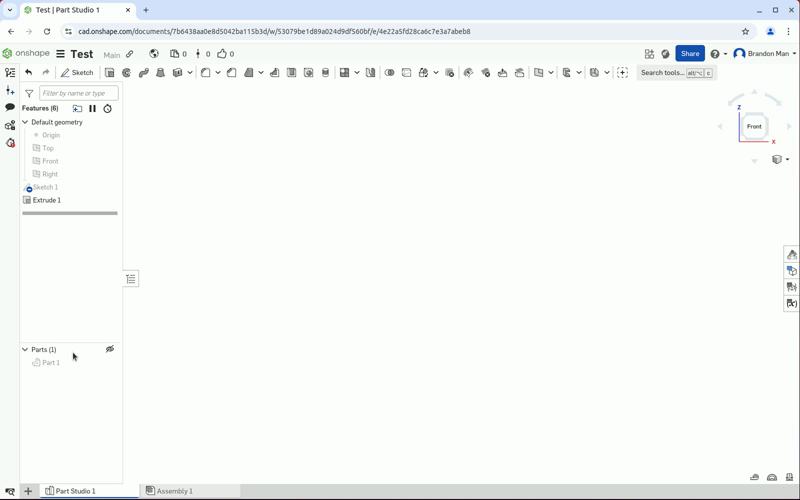
key_up(shift)
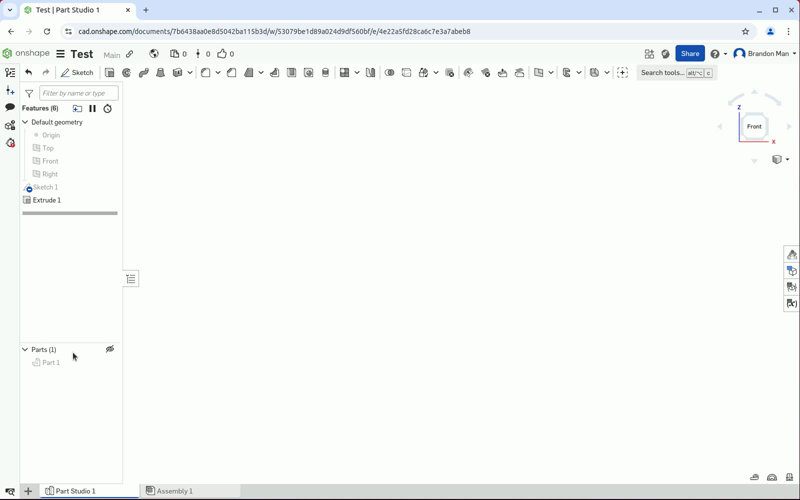
mouse_move(73, 352)
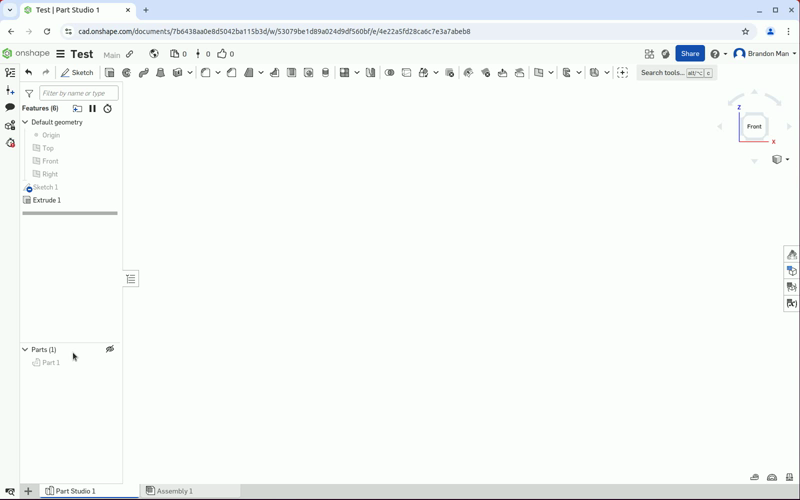
key(shift+y)
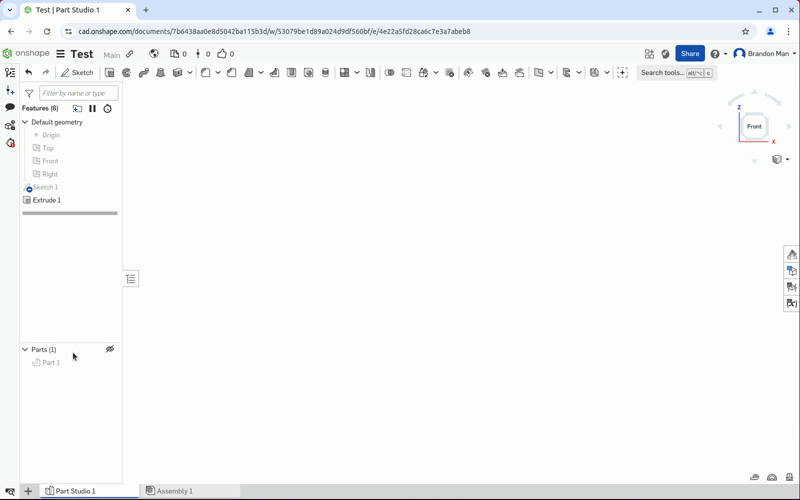
key(shift+s)
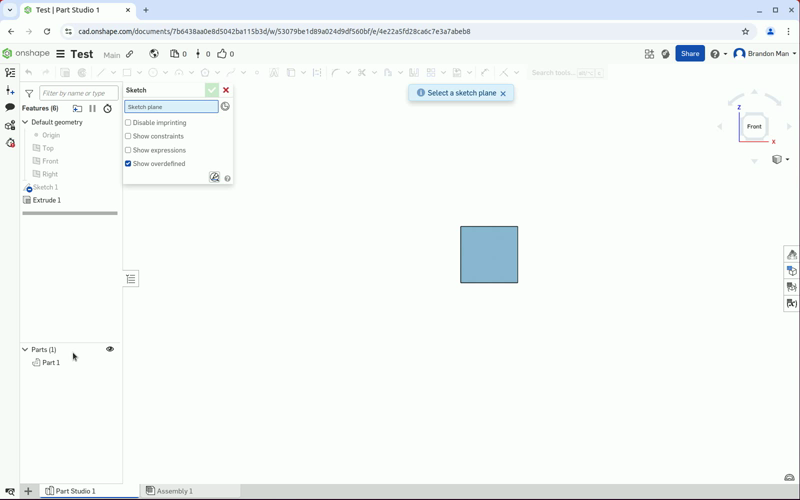
mouse_move(73, 163)
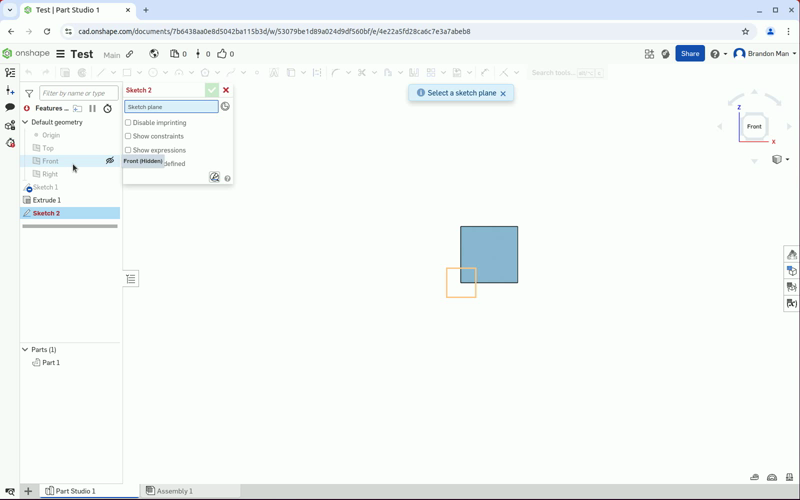
click(73, 163)
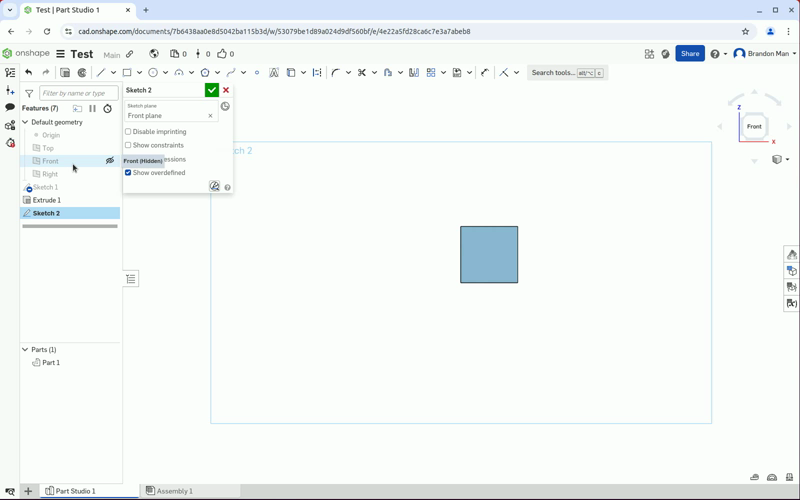
mouse_move(73, 352)
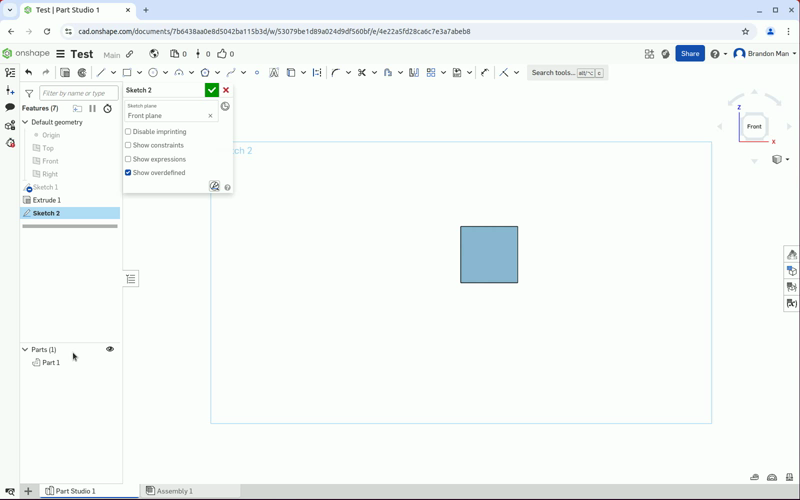
key(y)
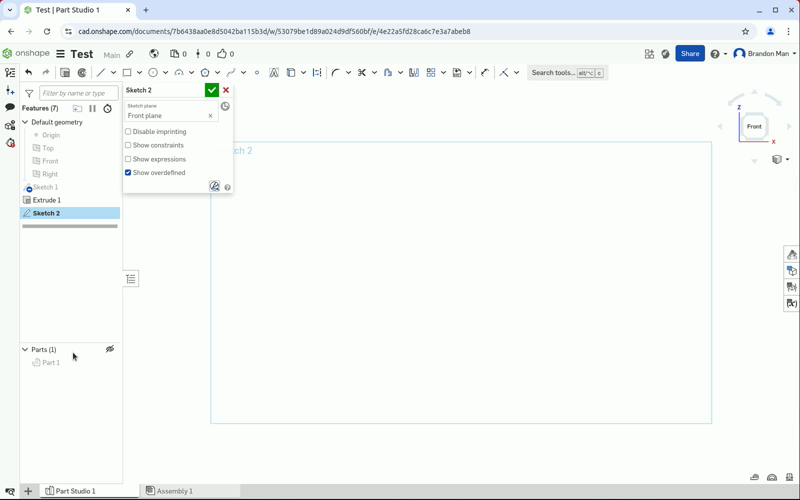
key(l)
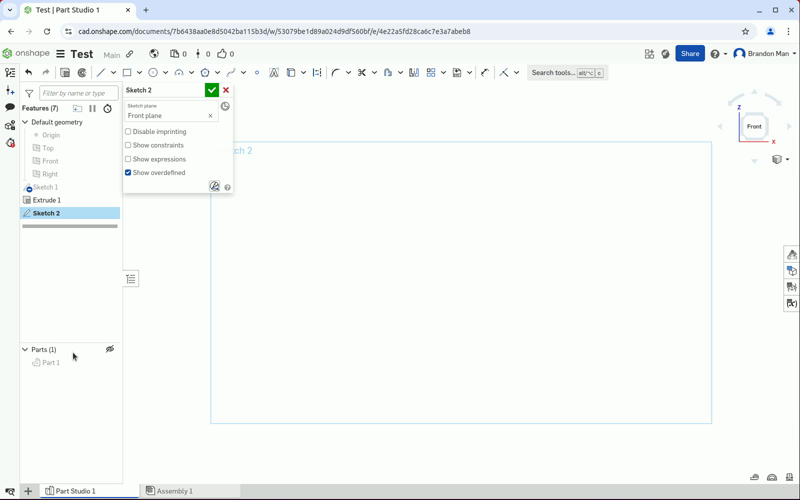
key_down(shift)
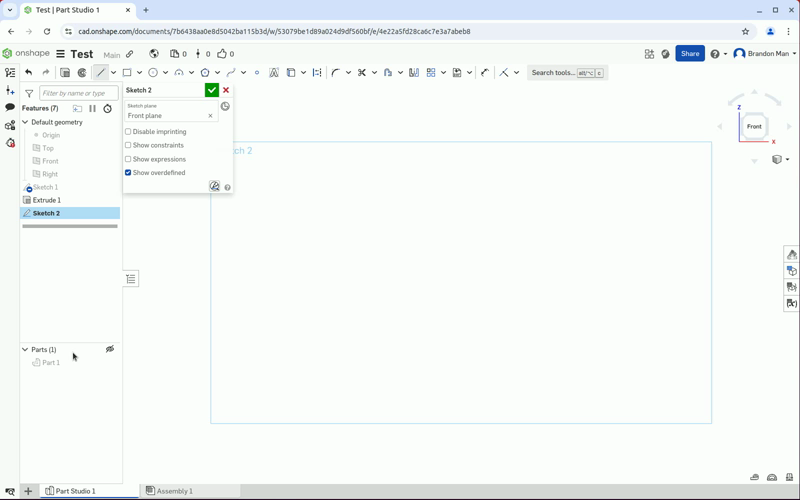
mouse_move(460, 282)
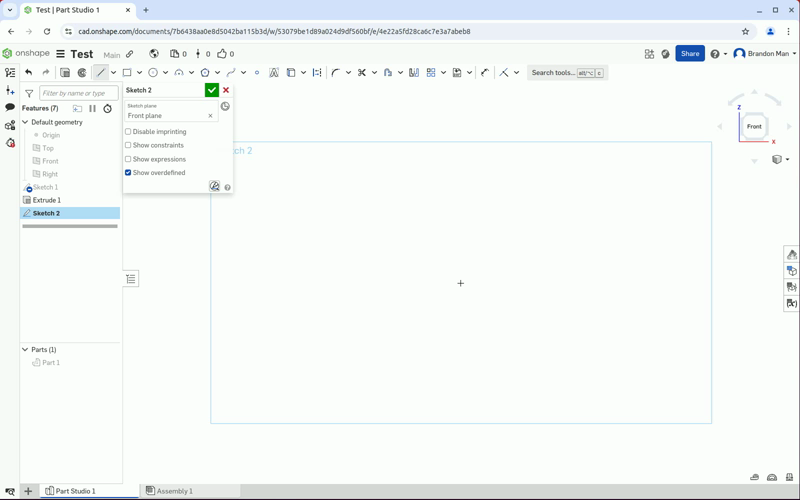
click(460, 282)
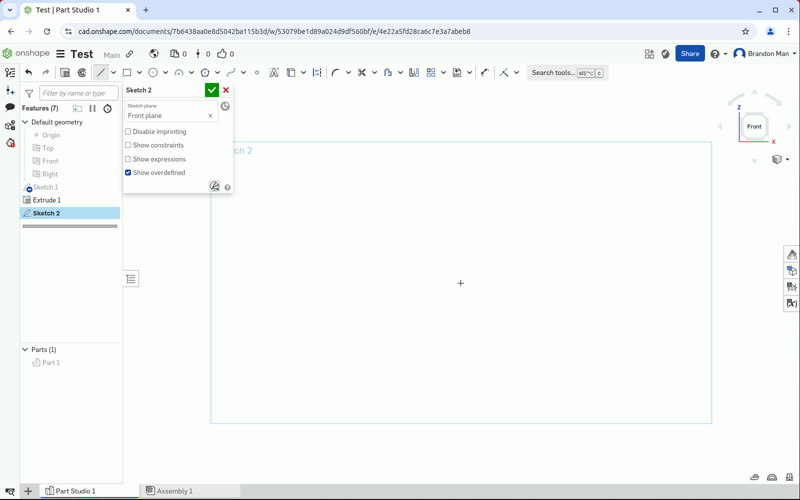
key_up(shift)
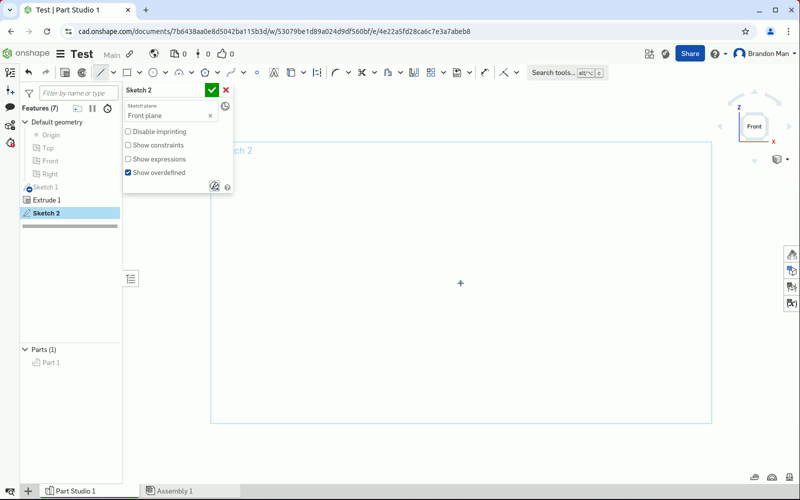
key_down(shift)
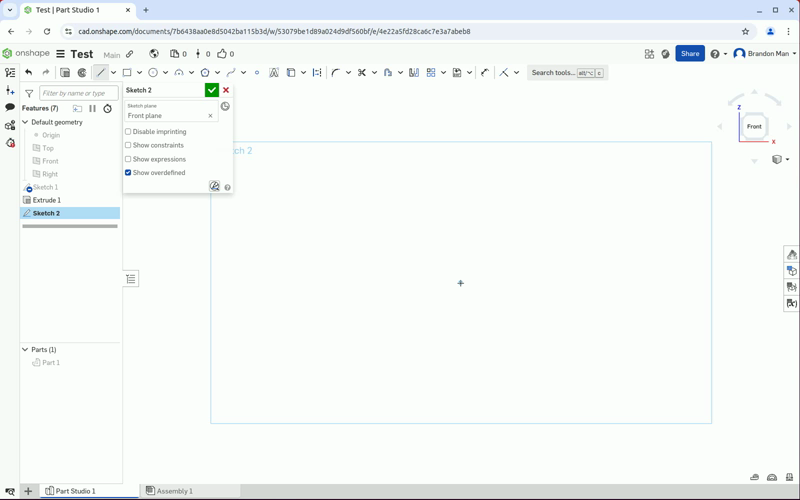
mouse_move(490, 282)
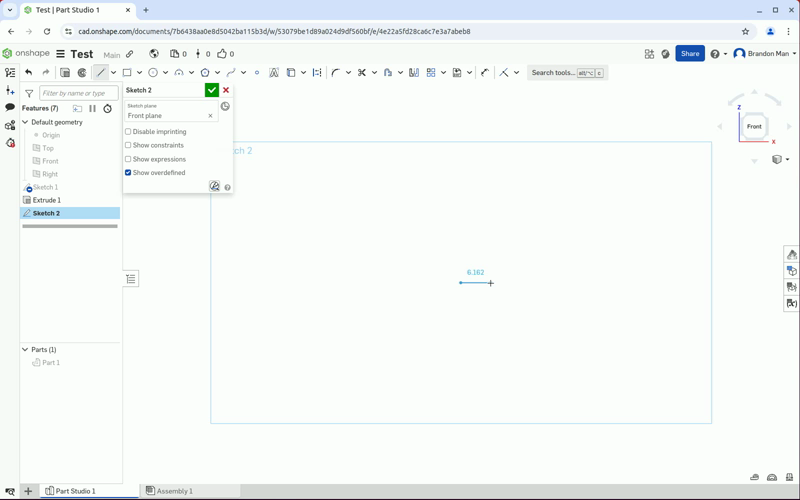
mouse_move(517, 282)
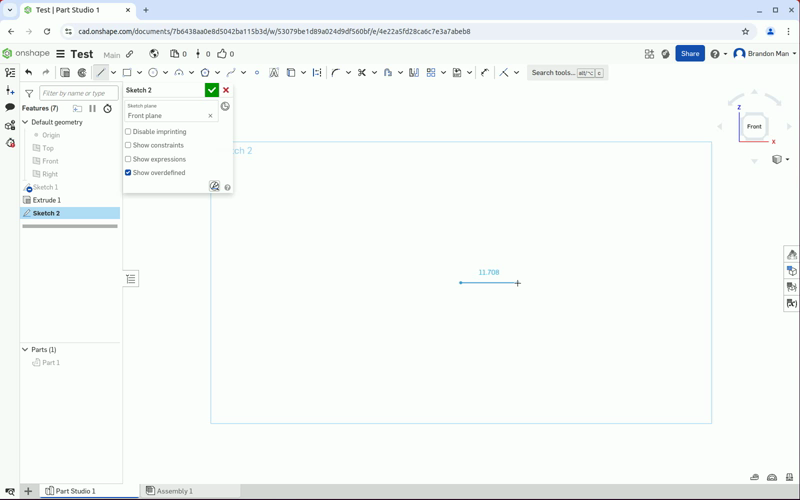
click(517, 282)
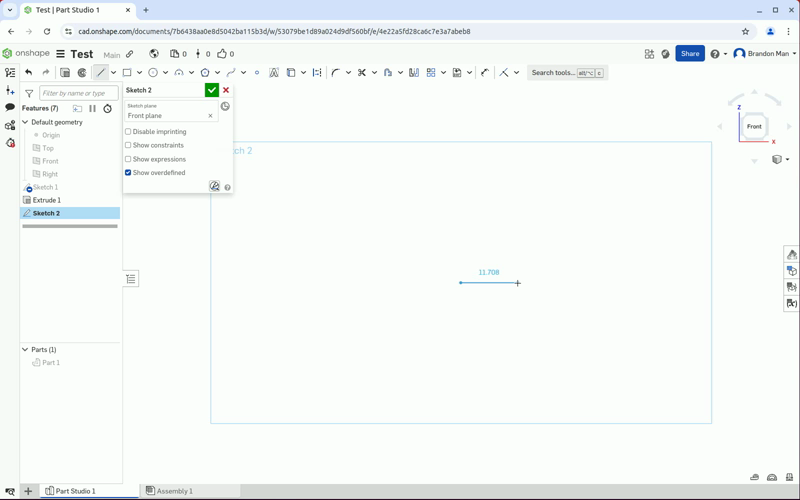
key_up(shift)
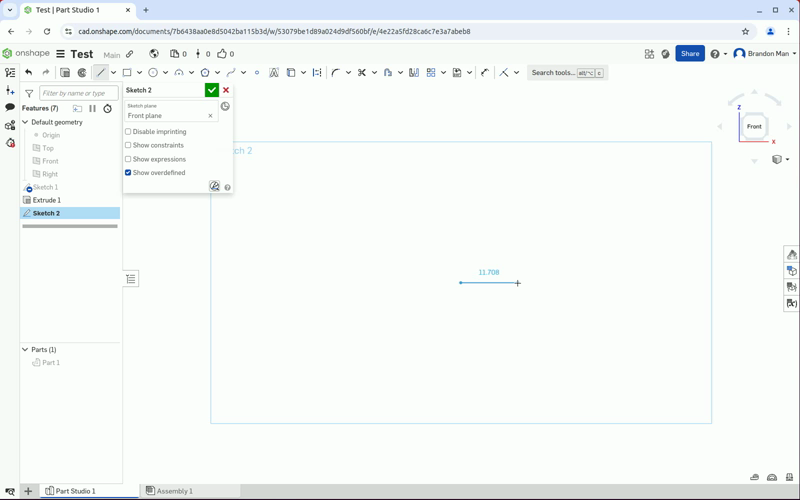
key_down(shift)
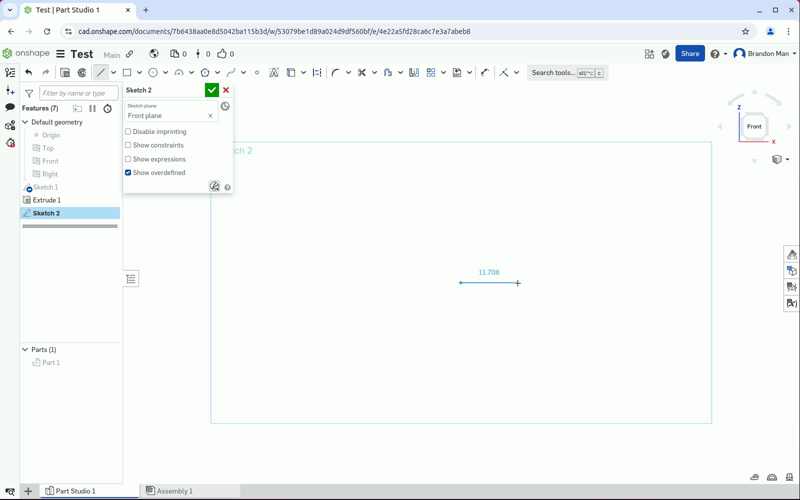
mouse_move(460, 226)
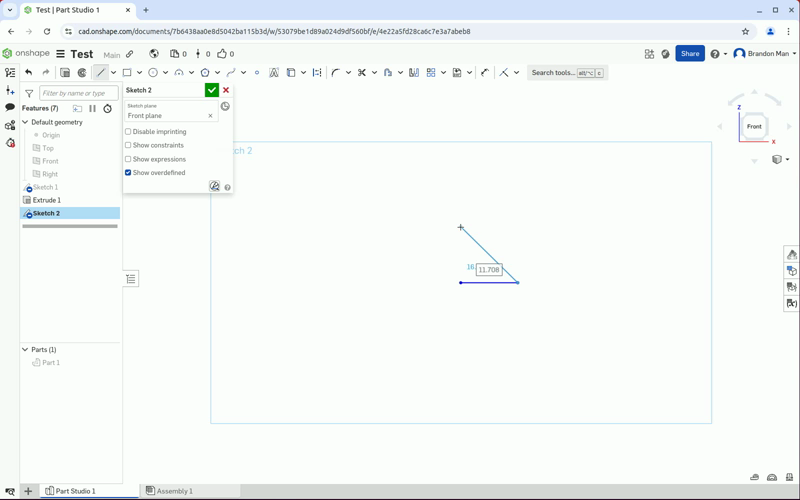
click(460, 226)
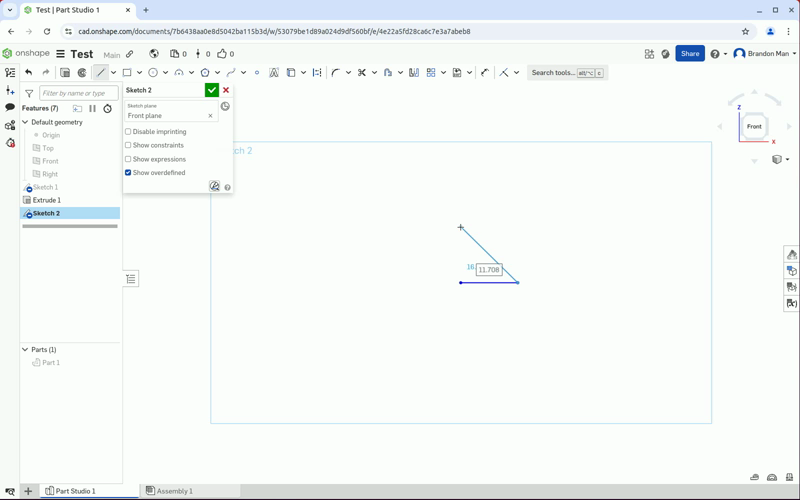
key_up(shift)
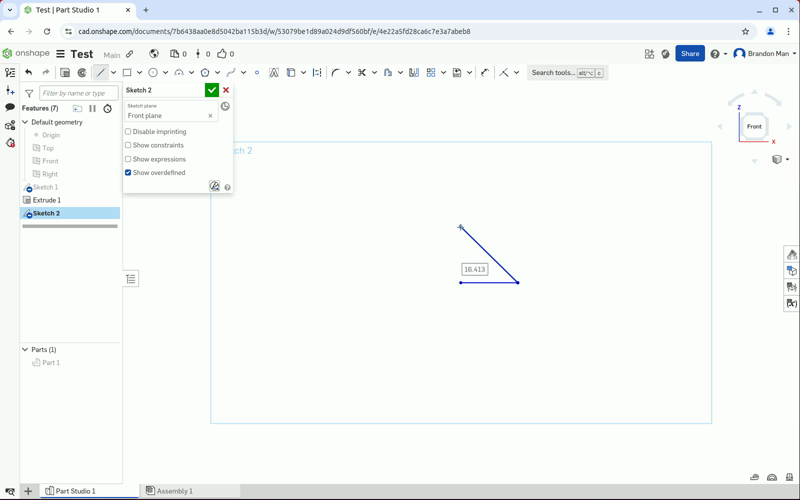
mouse_move(490, 226)
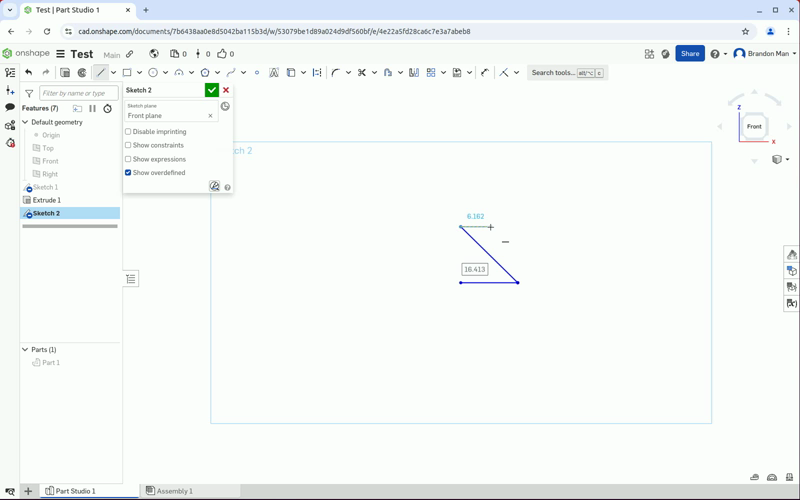
key_down(shift)
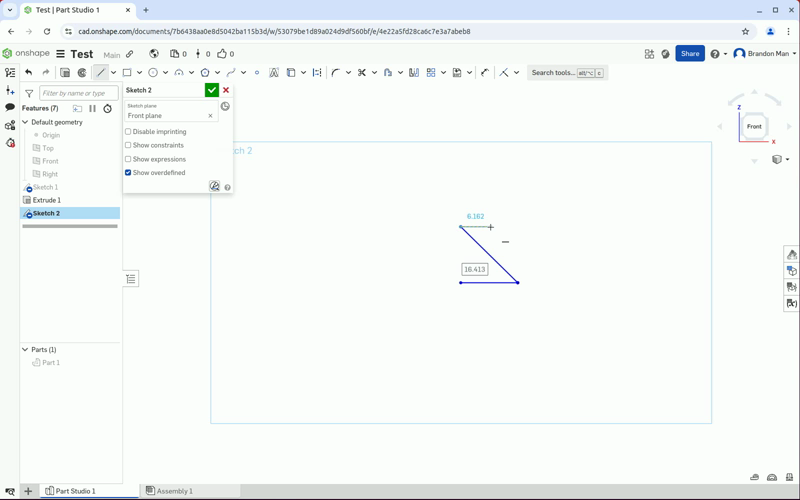
mouse_move(460, 282)
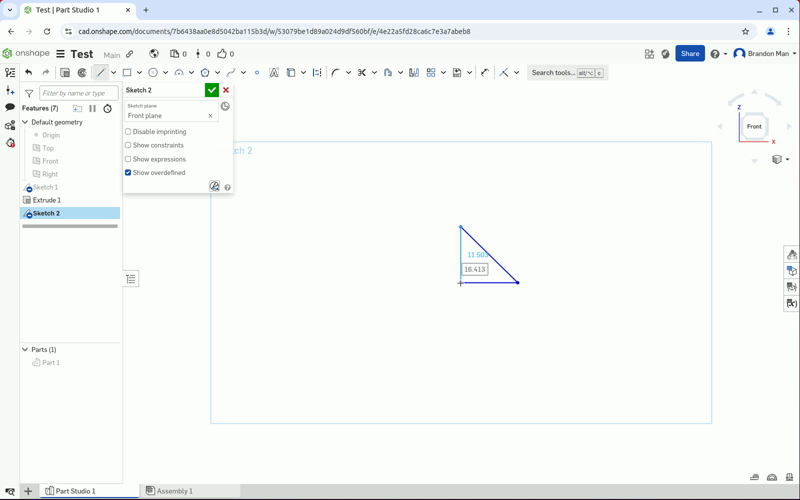
key_up(shift)
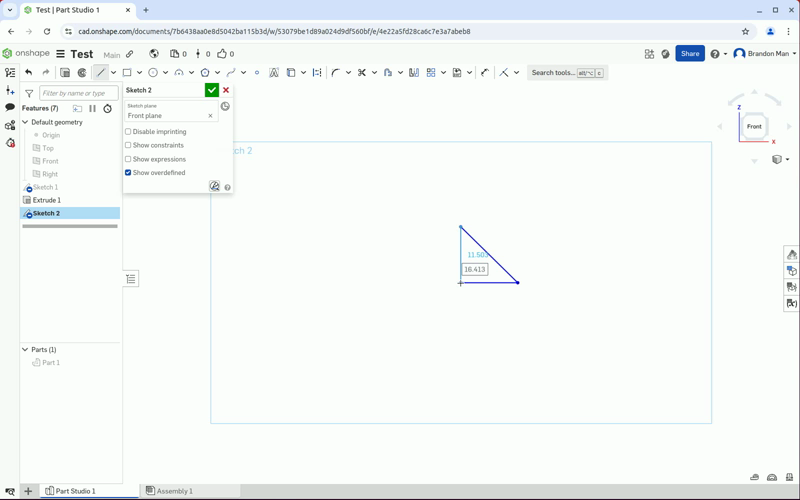
click(460, 282)
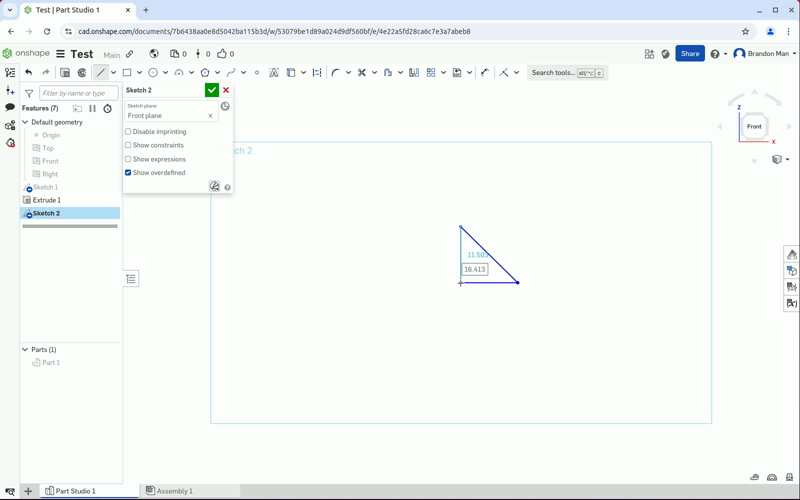
key(esc)
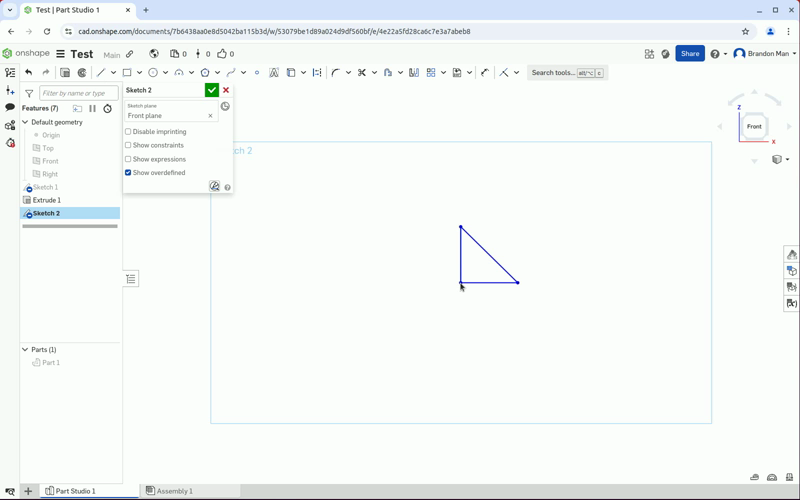
mouse_move(470, 259)
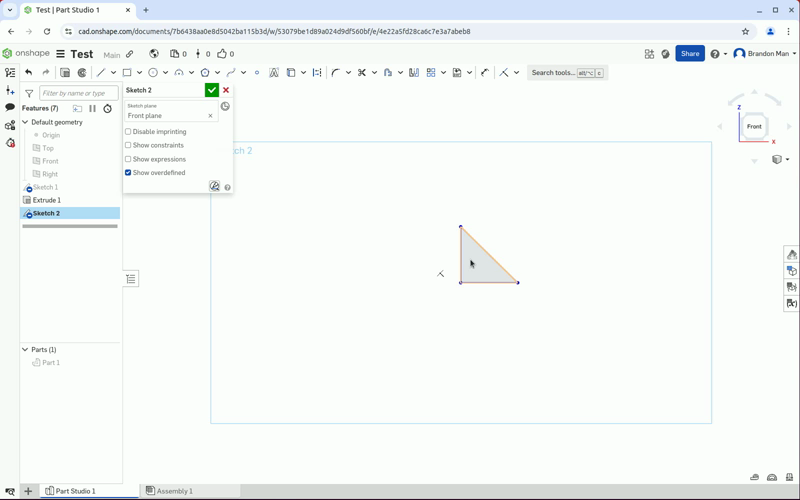
scroll(6)
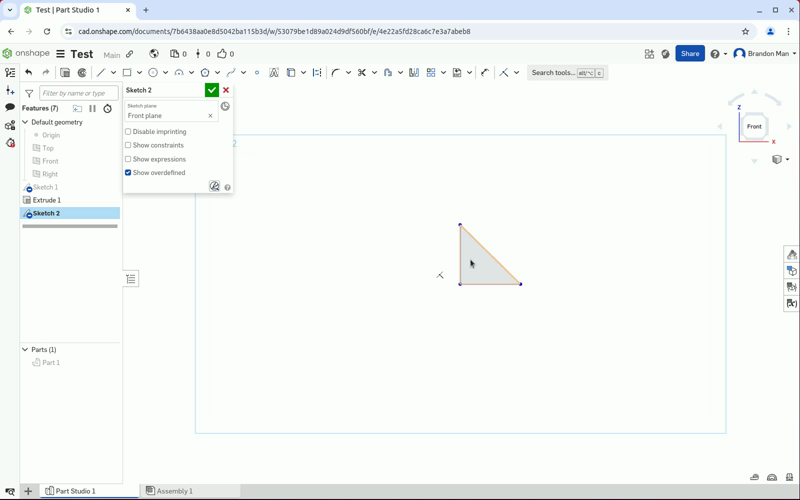
scroll(6)
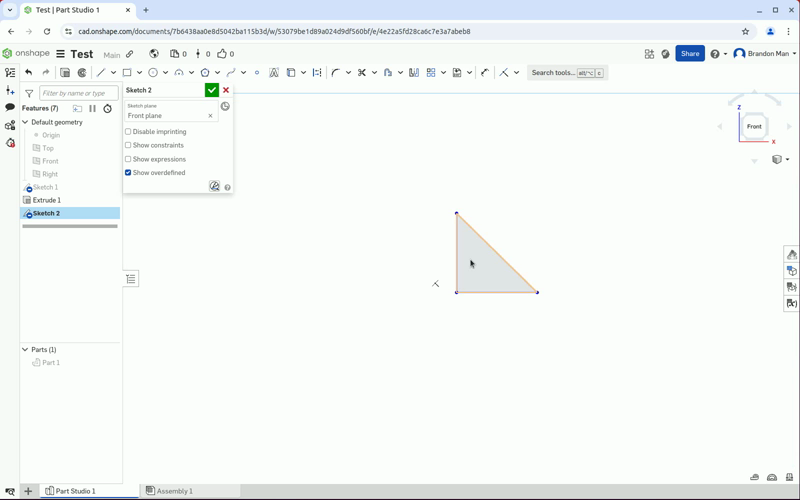
scroll(6)
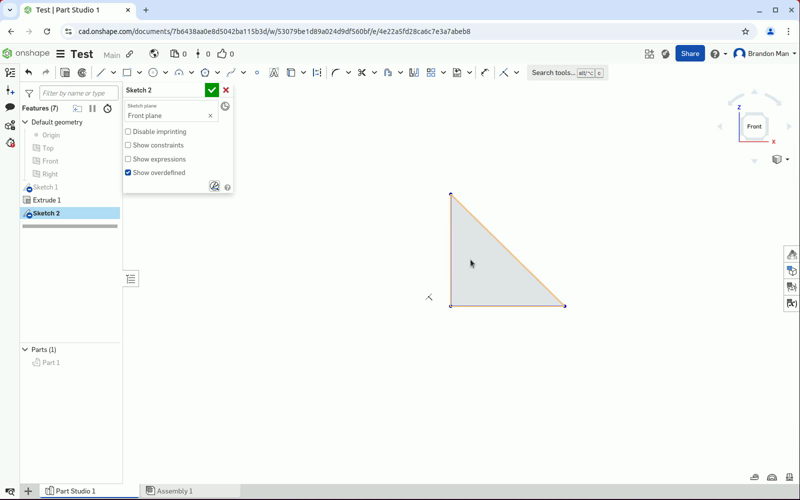
scroll(6)
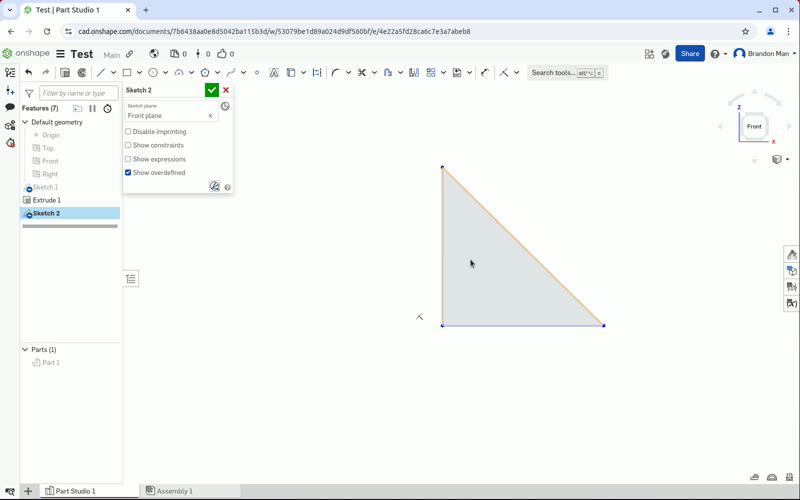
scroll(6)
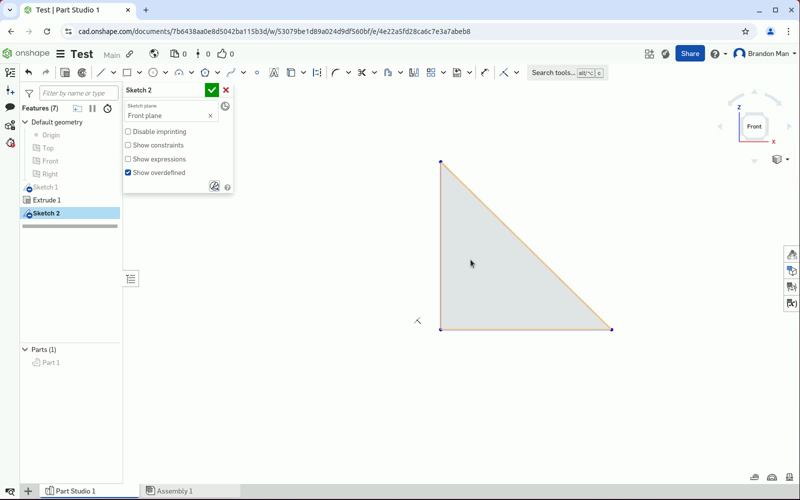
scroll(6)
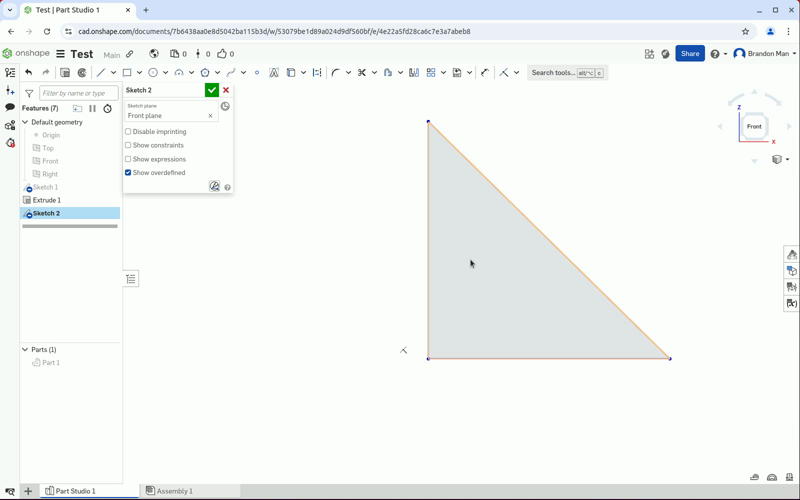
scroll(6)
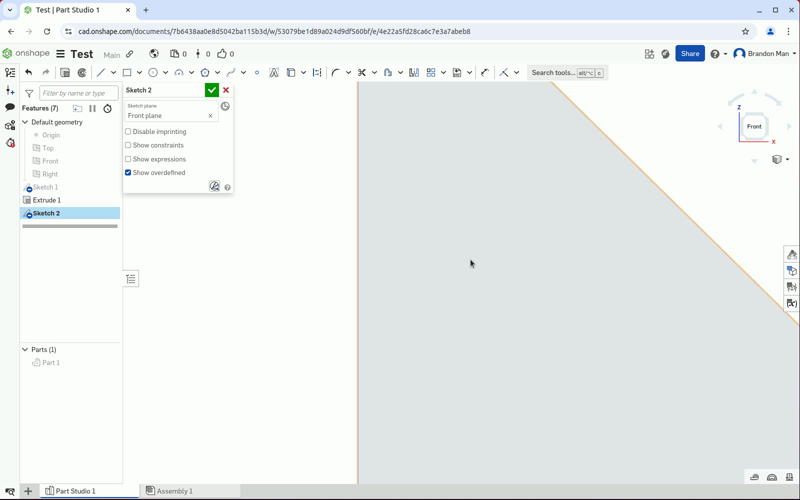
click(470, 259)
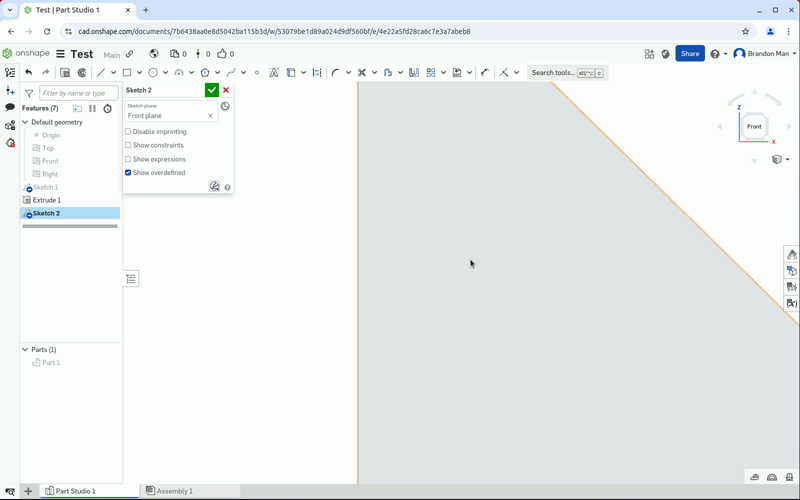
scroll(-6)
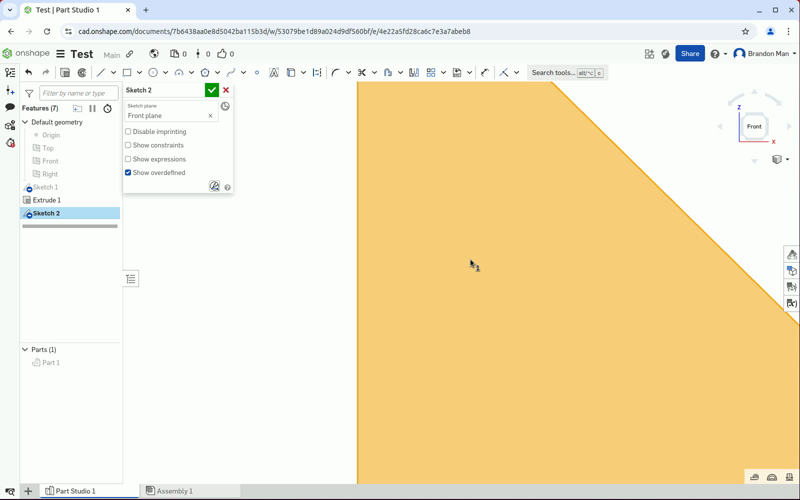
scroll(-6)
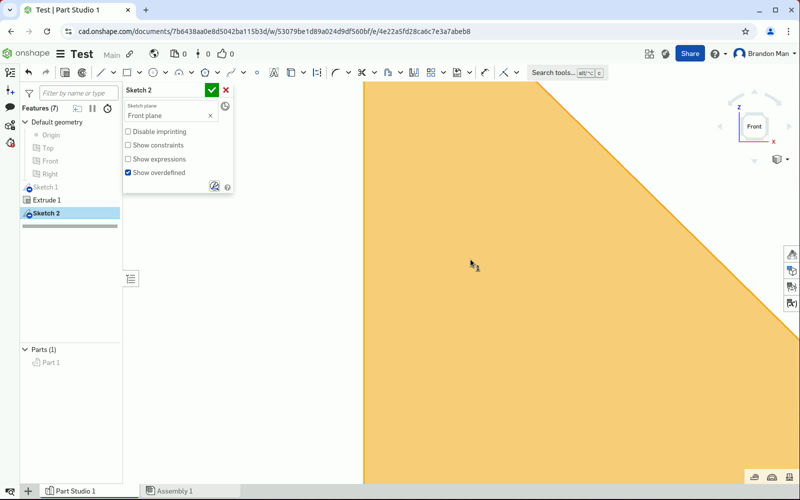
scroll(-6)
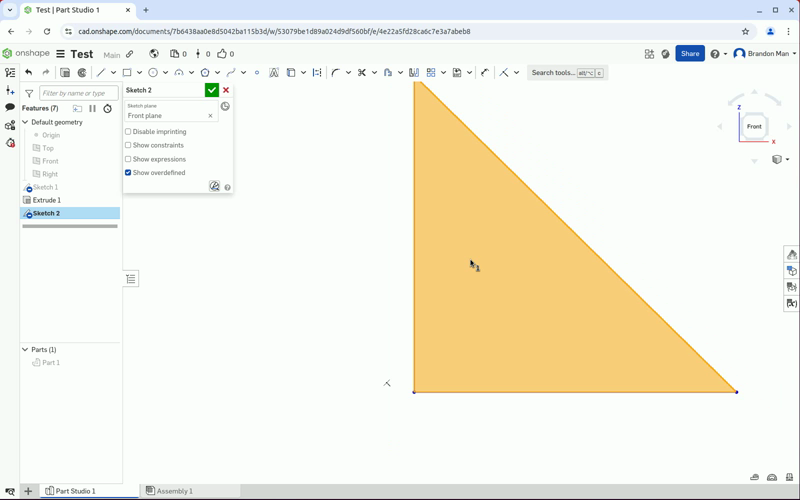
scroll(-6)
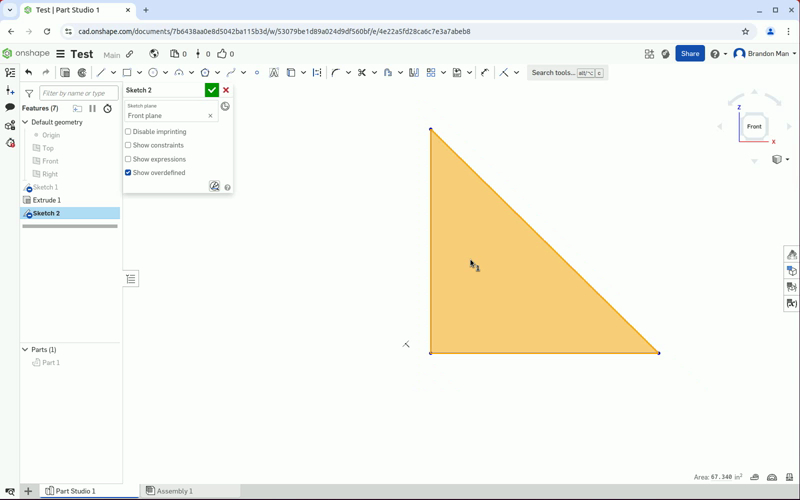
scroll(-6)
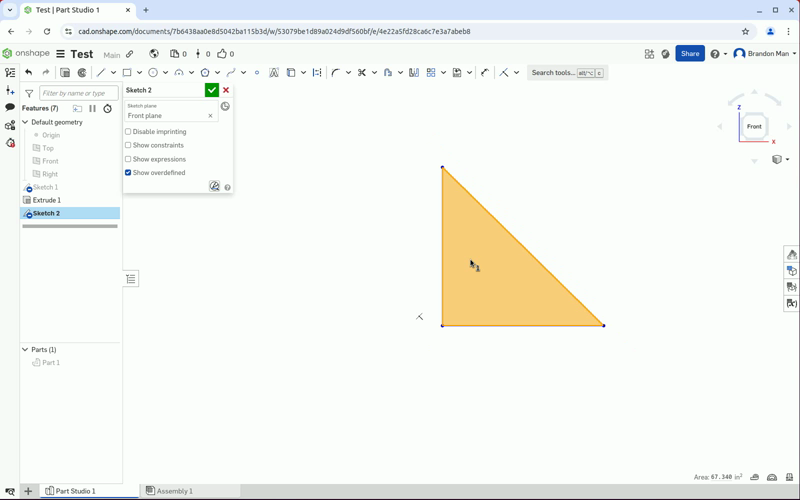
scroll(-6)
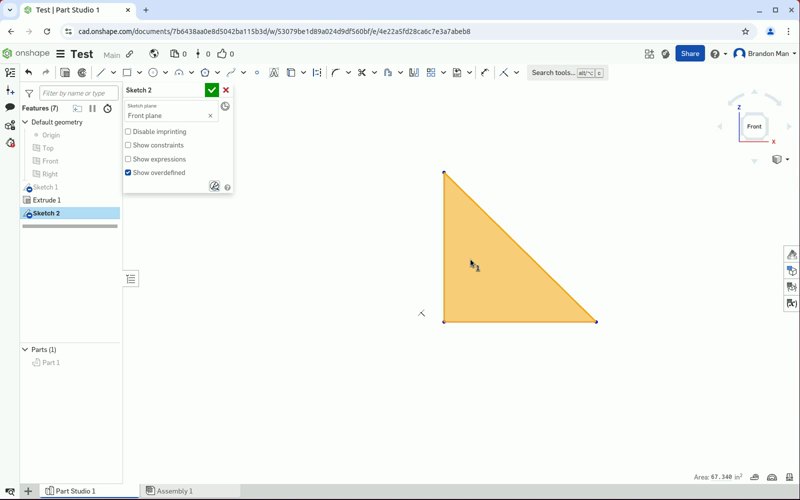
scroll(-6)
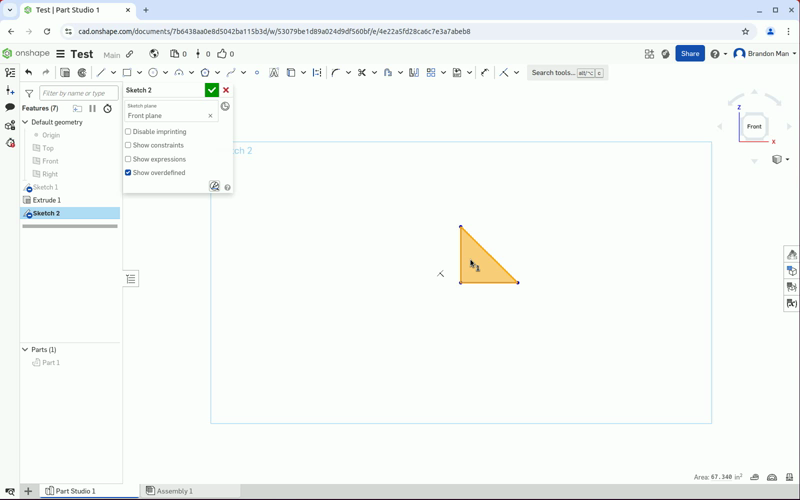
mouse_move(73, 352)
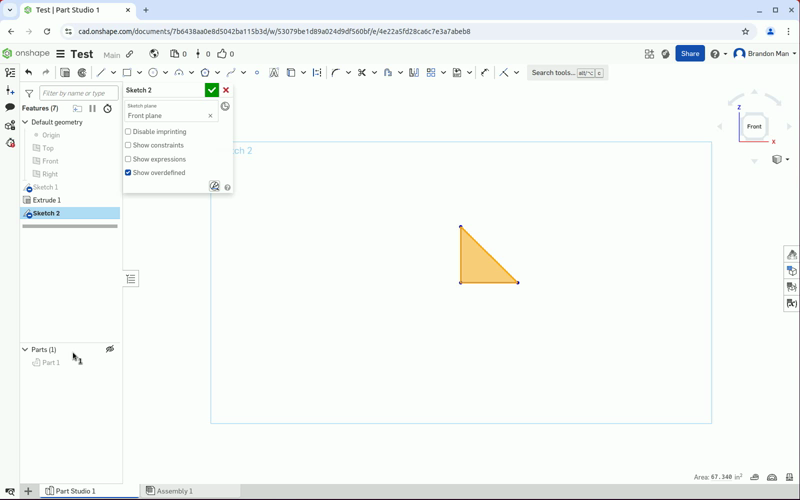
key(shift+y)
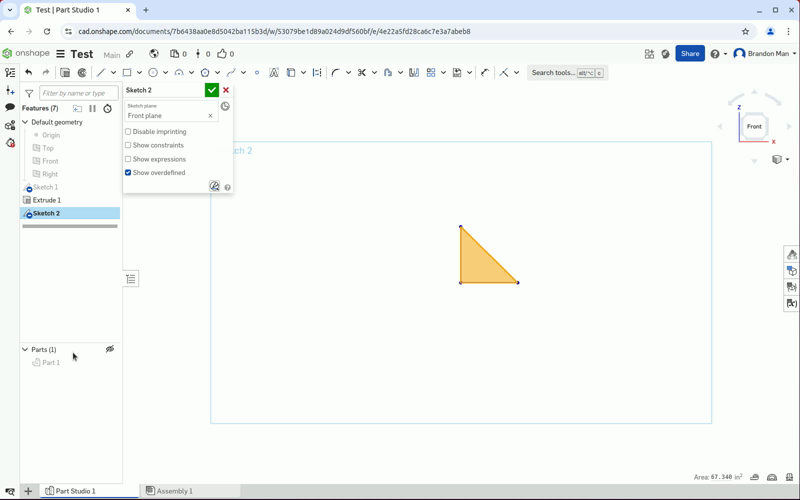
key(shift+e)
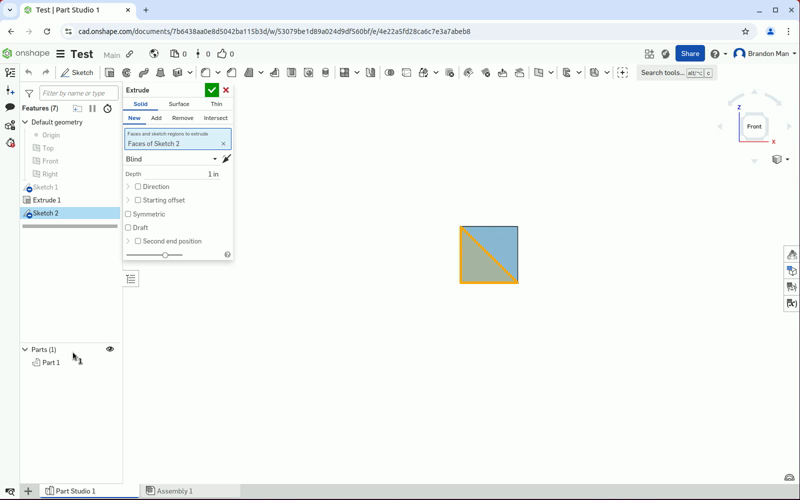
mouse_move(143, 106)
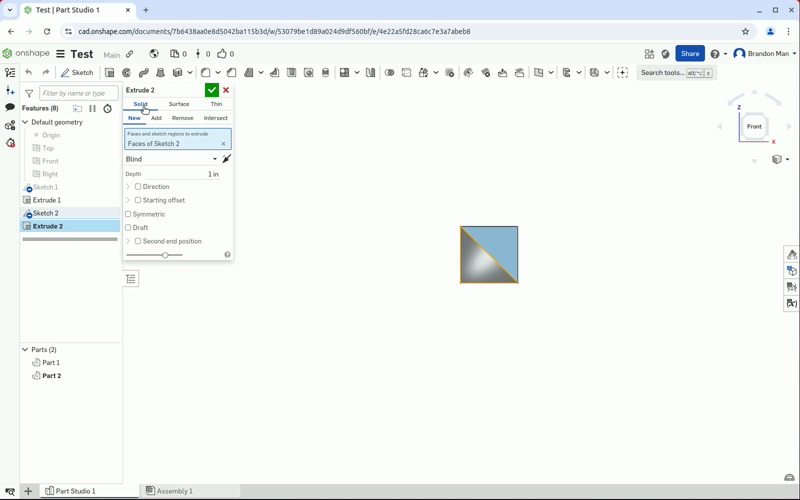
click(143, 106)
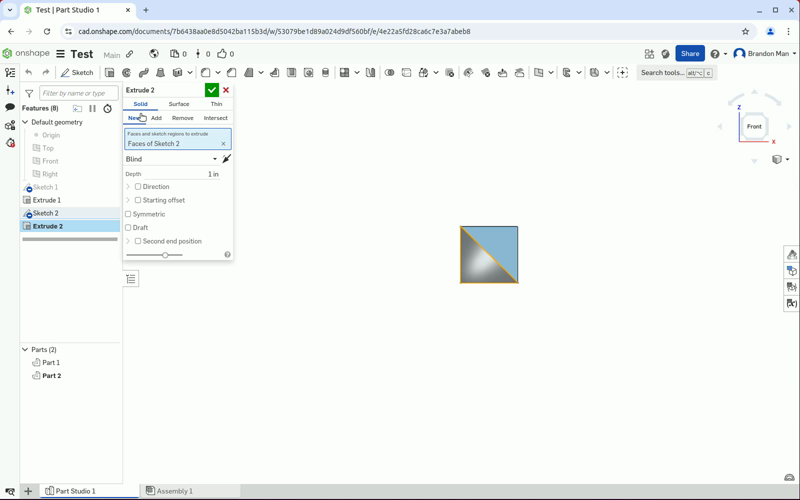
mouse_move(137, 120)
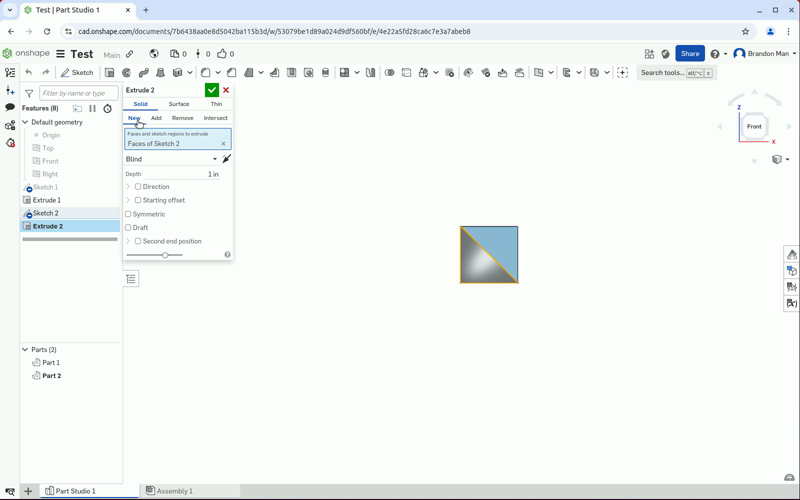
click(137, 120)
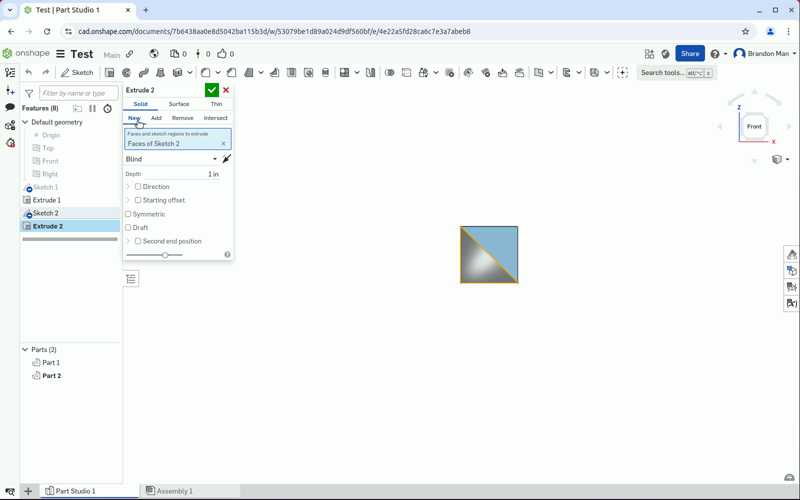
key(tab, 4)
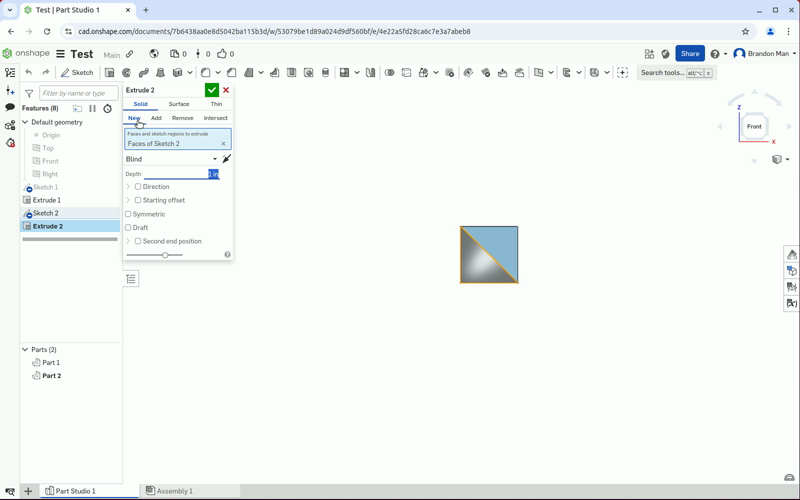
text(-23.108)
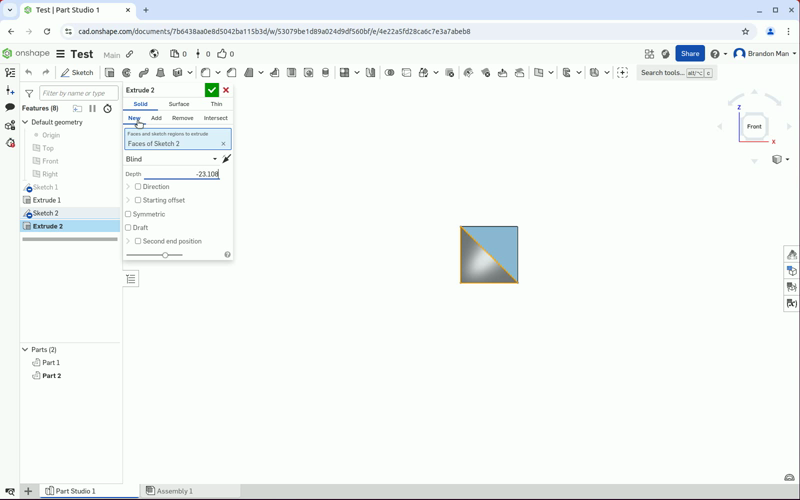
key(enter)
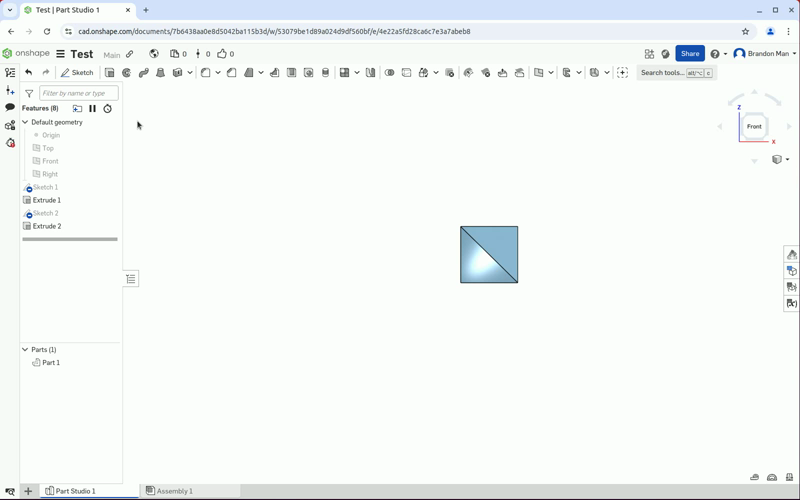
key(shift+h)
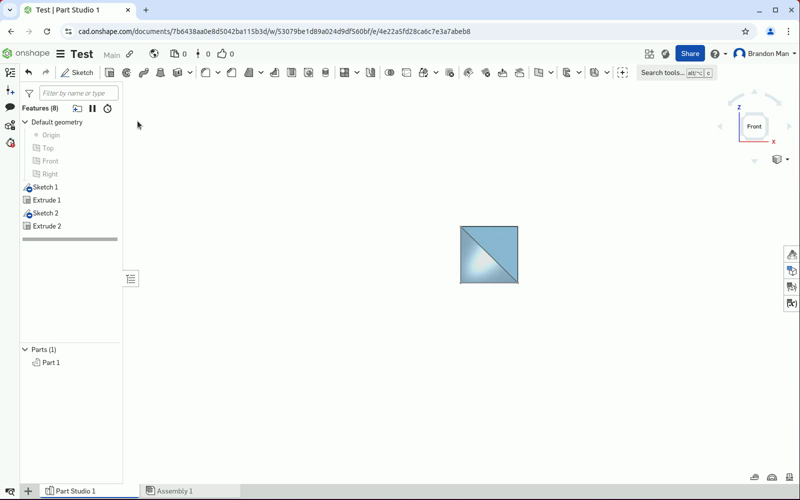
key(shift+h)
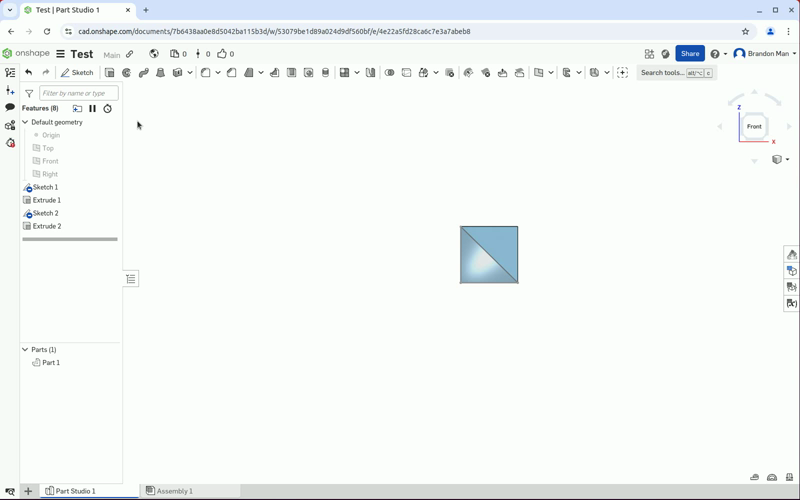
key(shift+7)
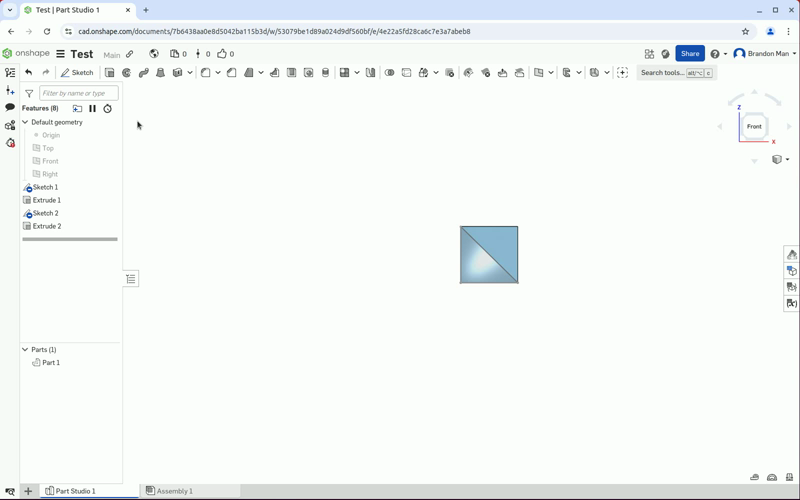
key(left, 2)
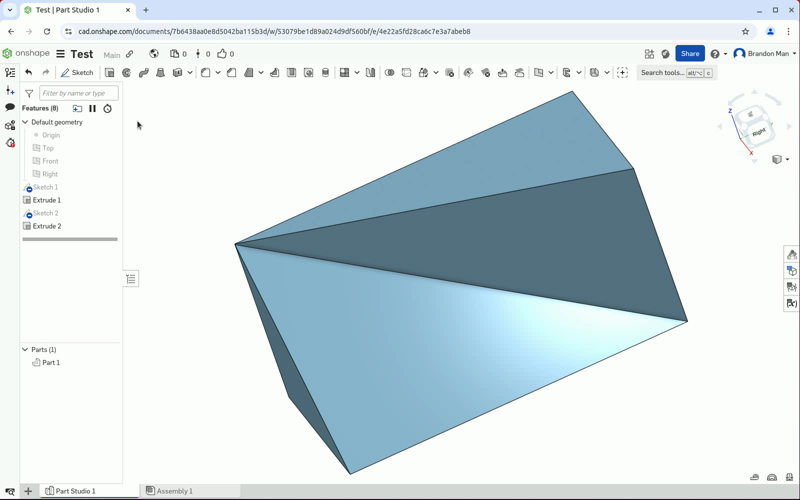
key(down, 2)
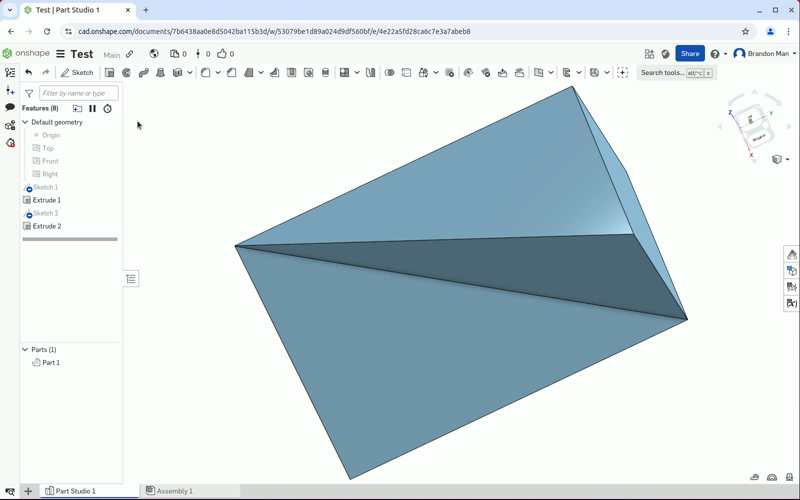
key(up, 2)
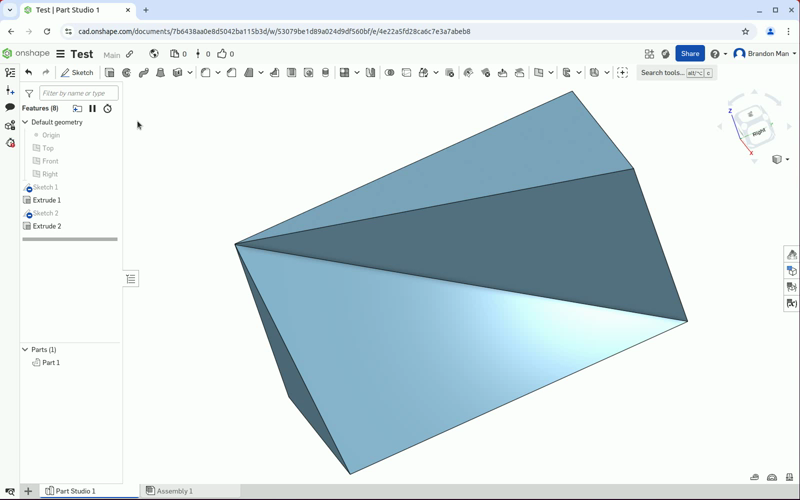
key(right, 2)
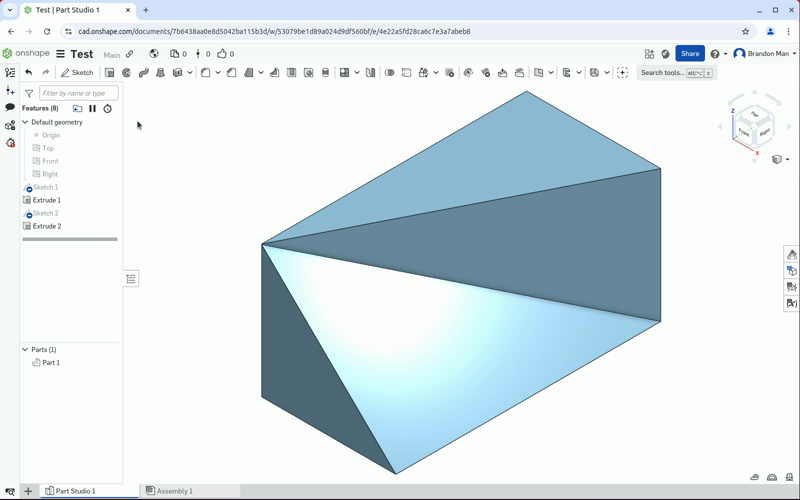
mouse_move(73, 189)
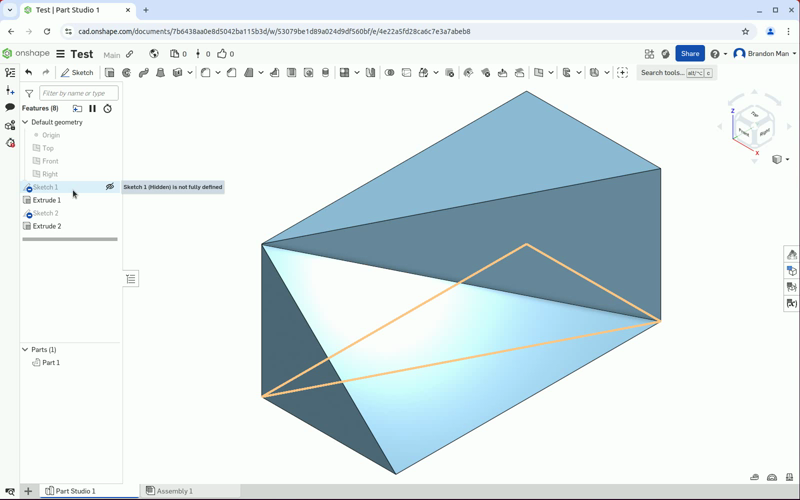
click(73, 189)